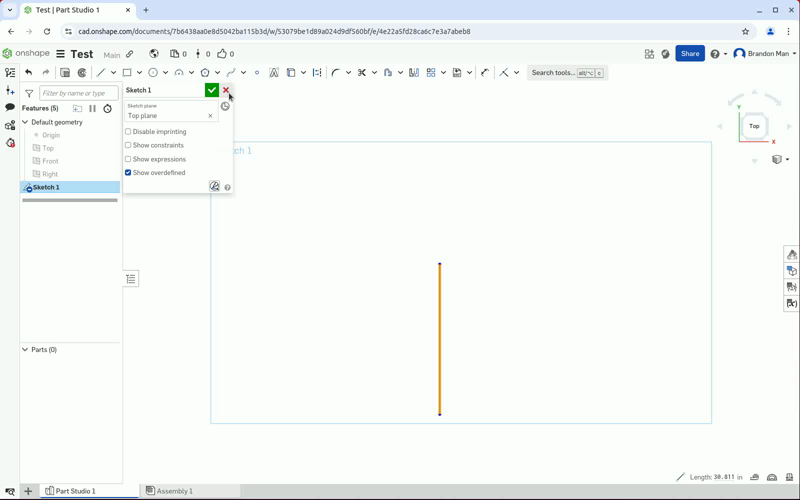
key(shift+h)
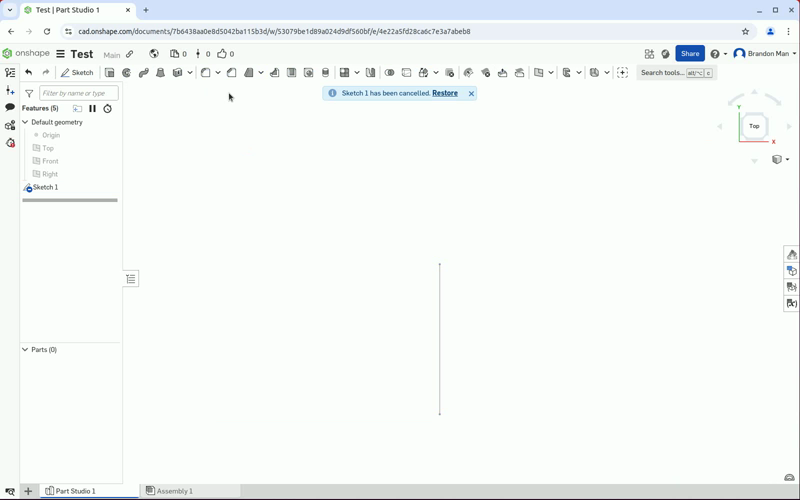
key(shift+s)
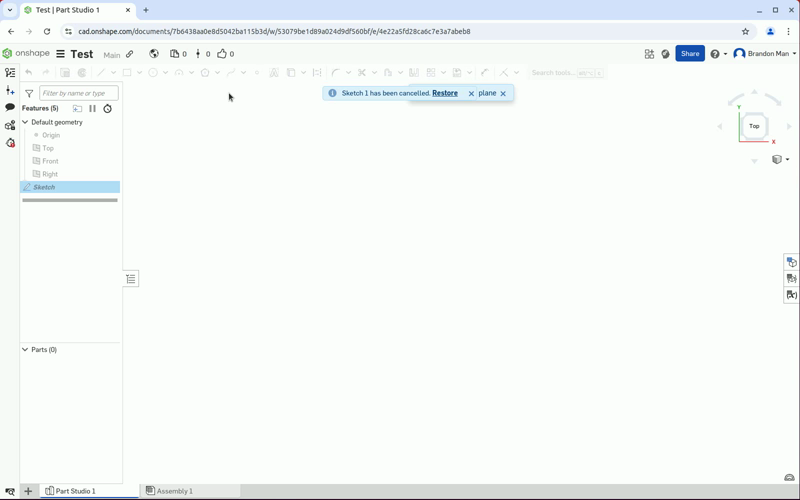
mouse_move(73, 150)
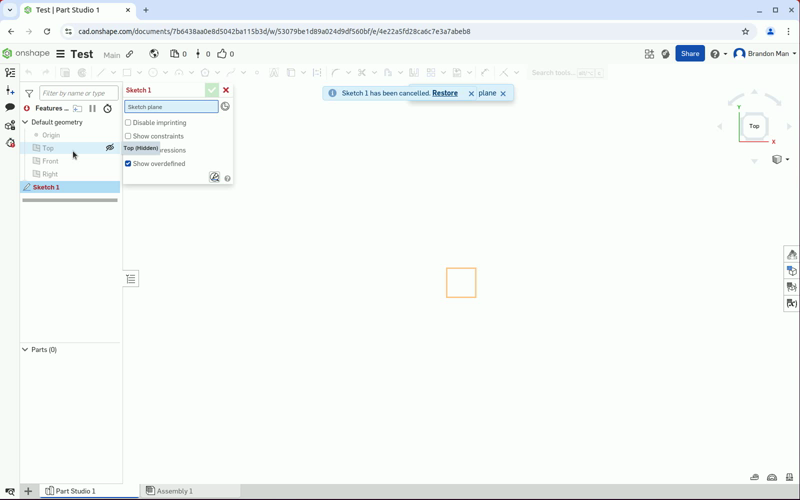
click(73, 150)
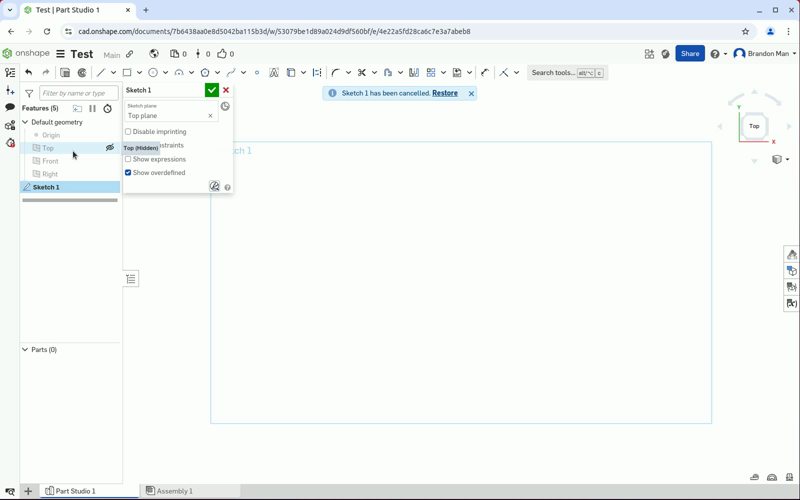
mouse_move(73, 352)
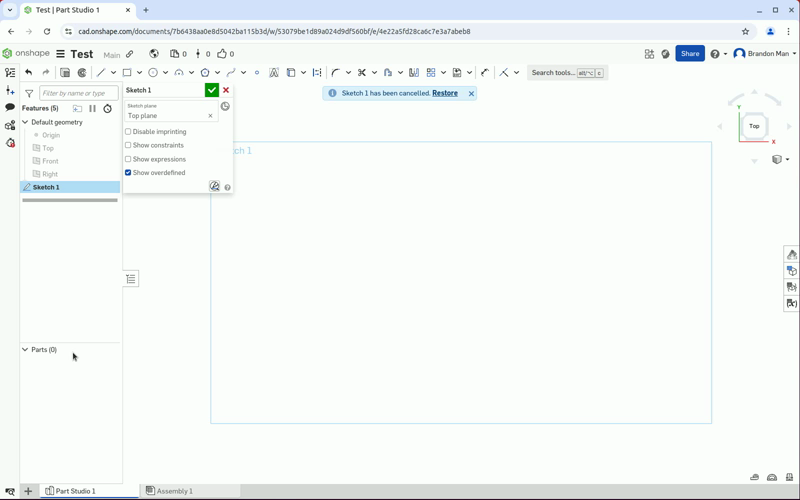
key(y)
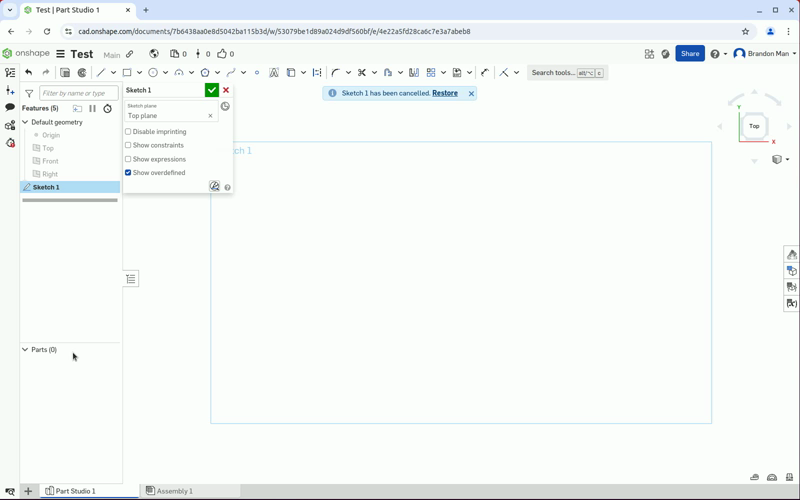
key(l)
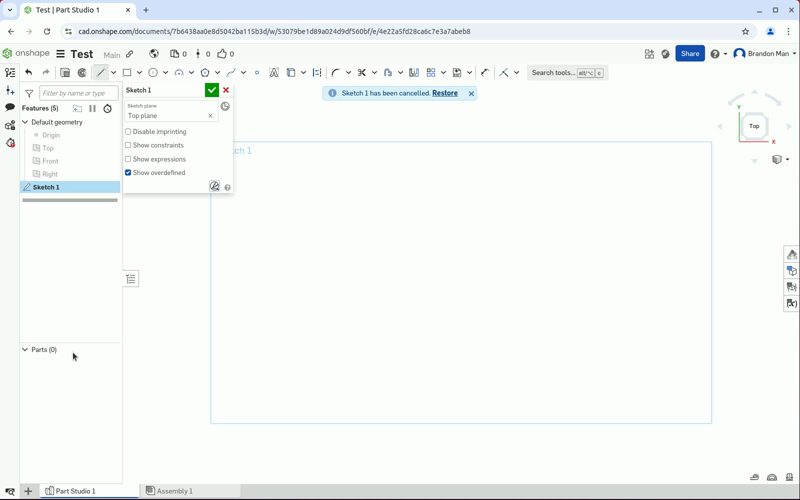
key_down(shift)
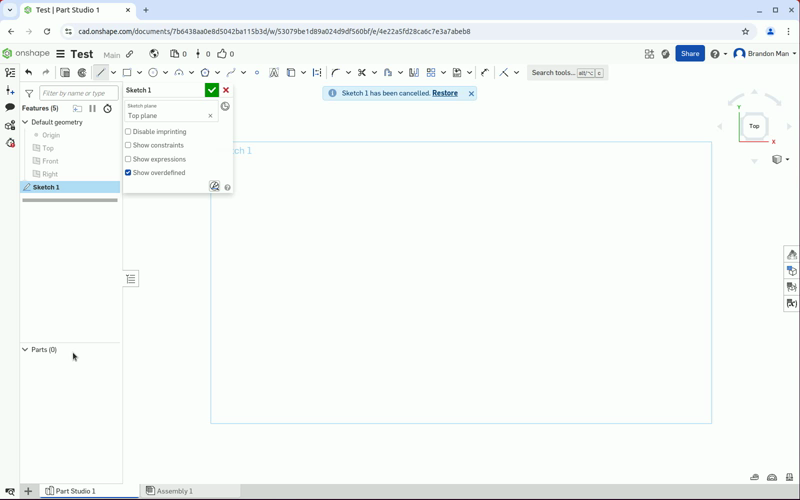
mouse_move(385, 282)
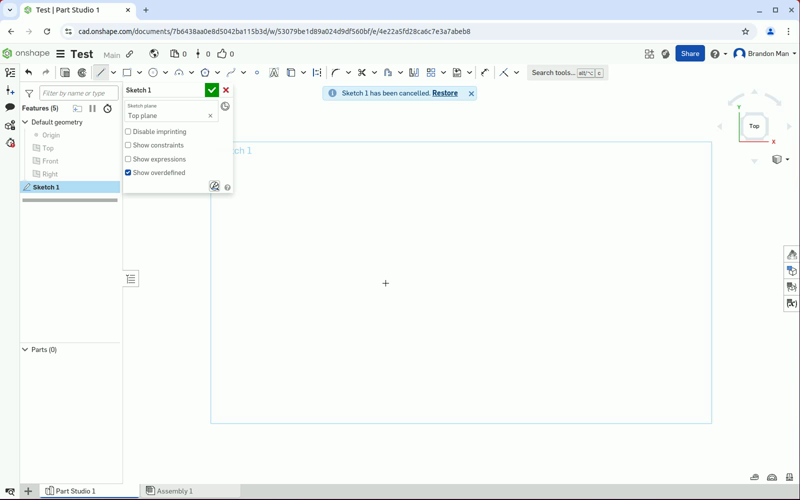
click(385, 282)
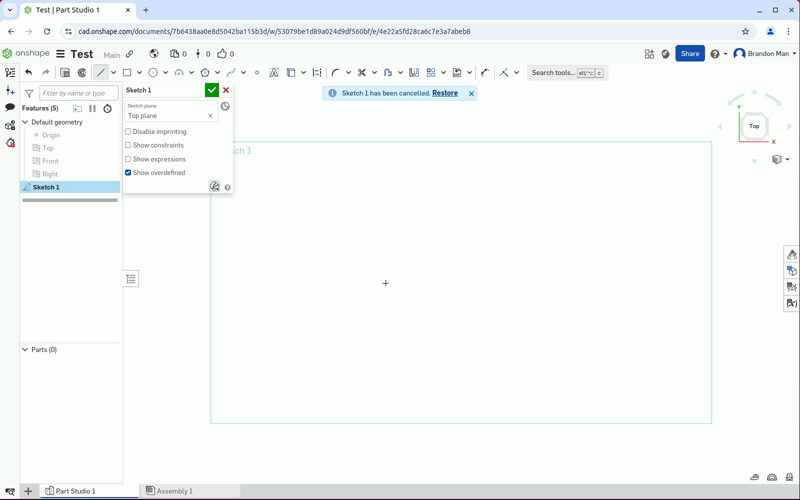
key_up(shift)
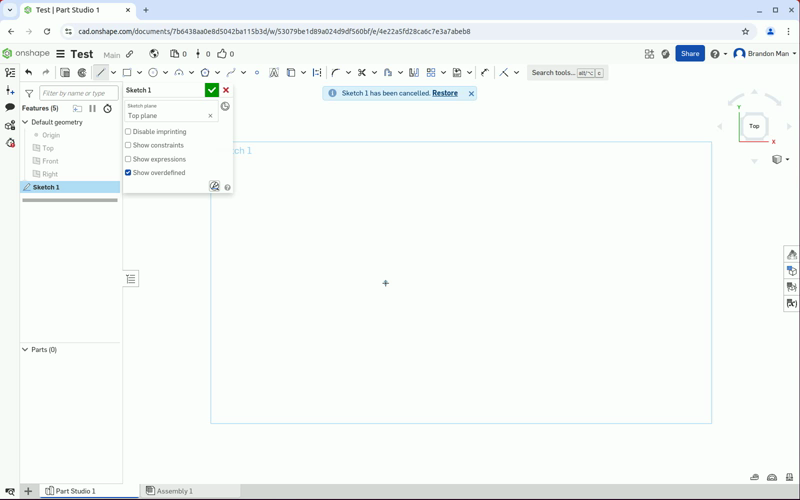
key_down(shift)
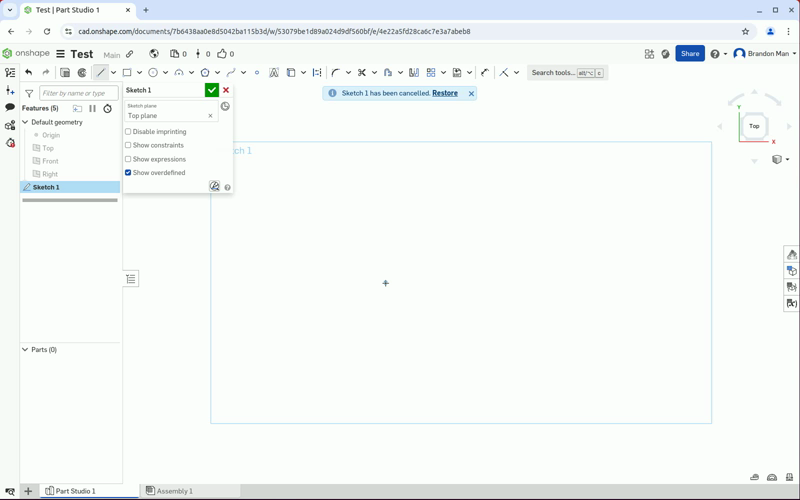
mouse_move(461, 282)
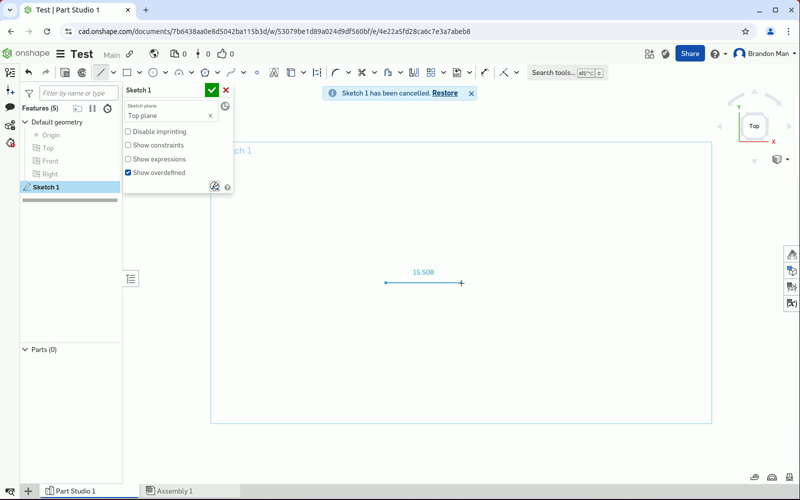
click(461, 282)
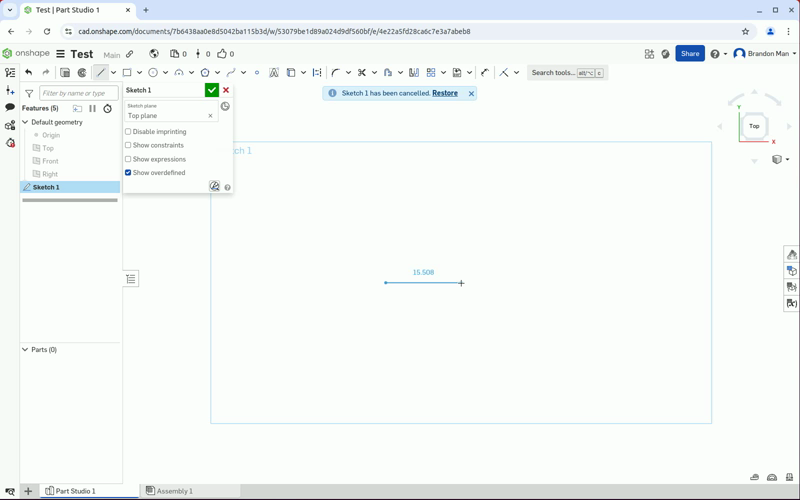
key_up(shift)
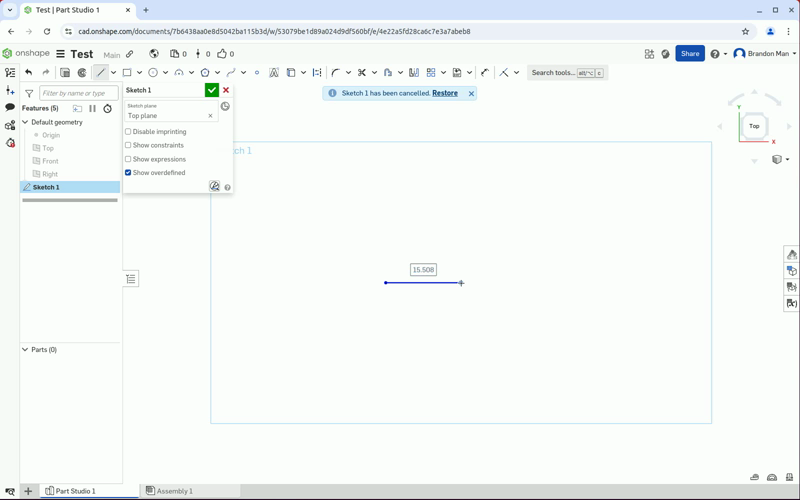
key_down(shift)
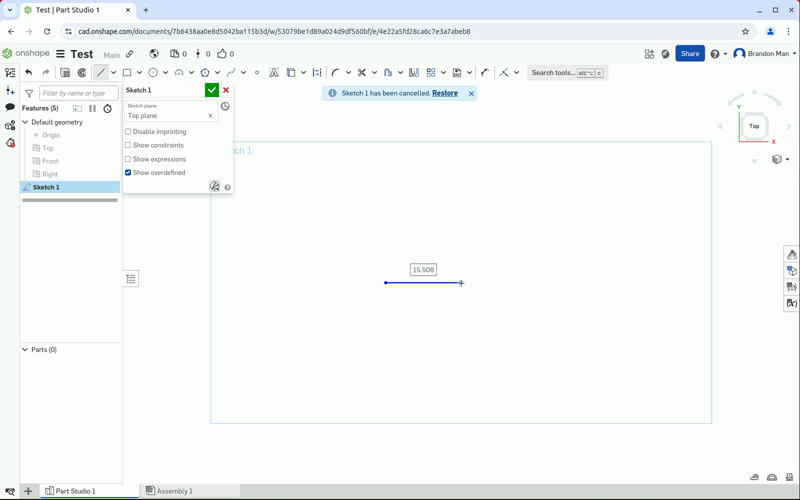
mouse_move(442, 207)
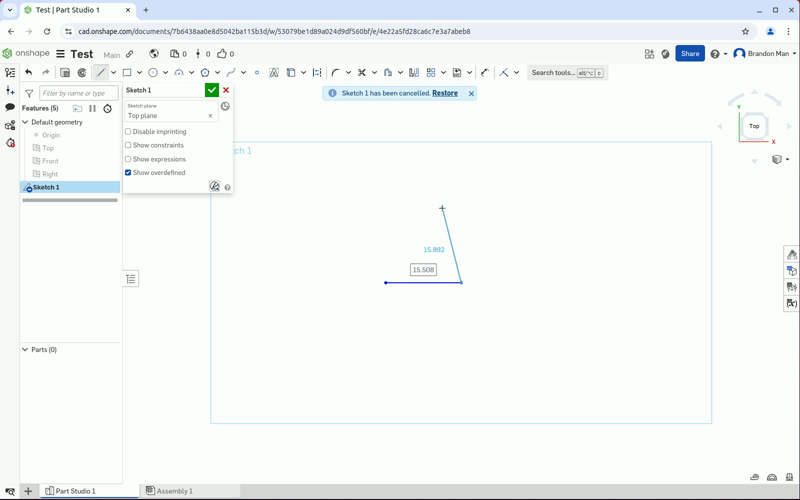
click(442, 207)
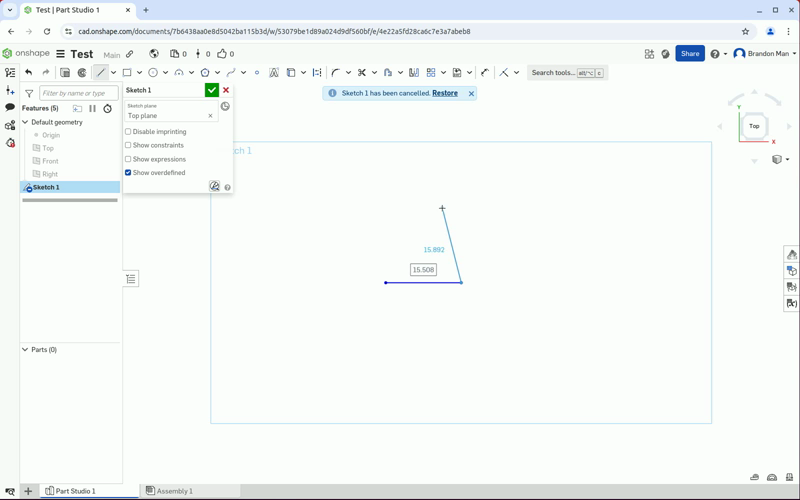
key_up(shift)
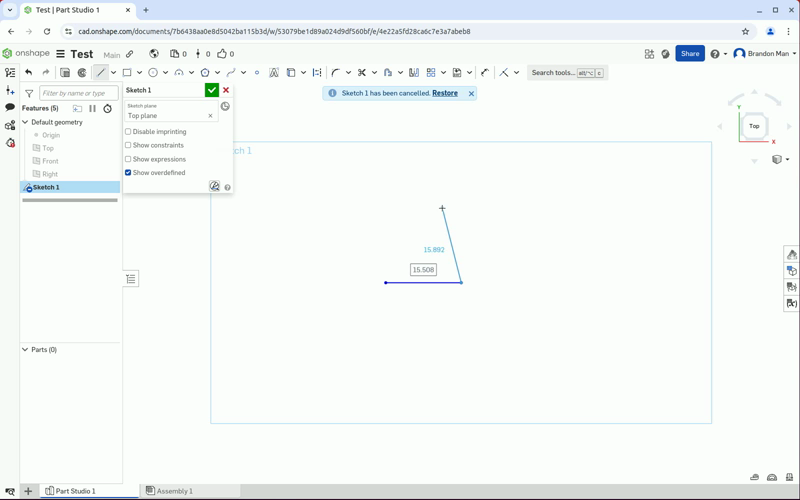
key_down(shift)
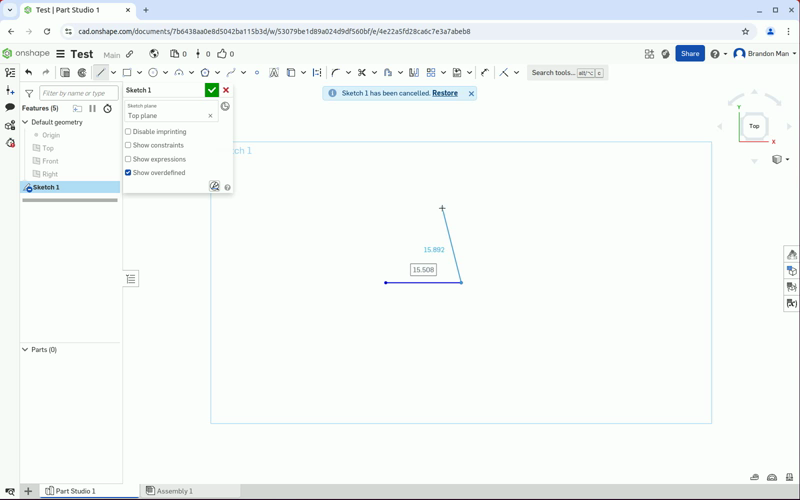
mouse_move(472, 207)
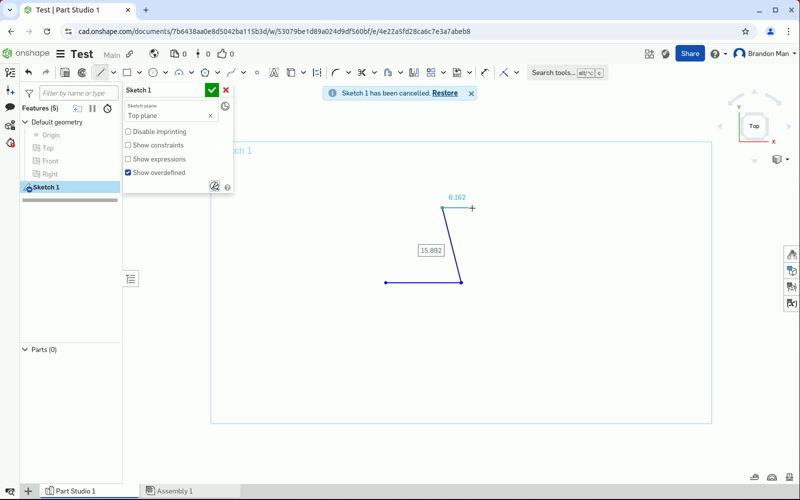
mouse_move(385, 207)
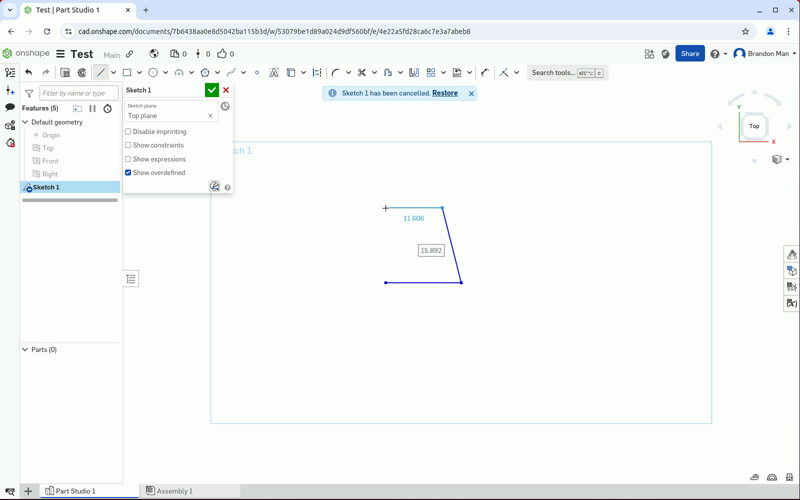
click(385, 207)
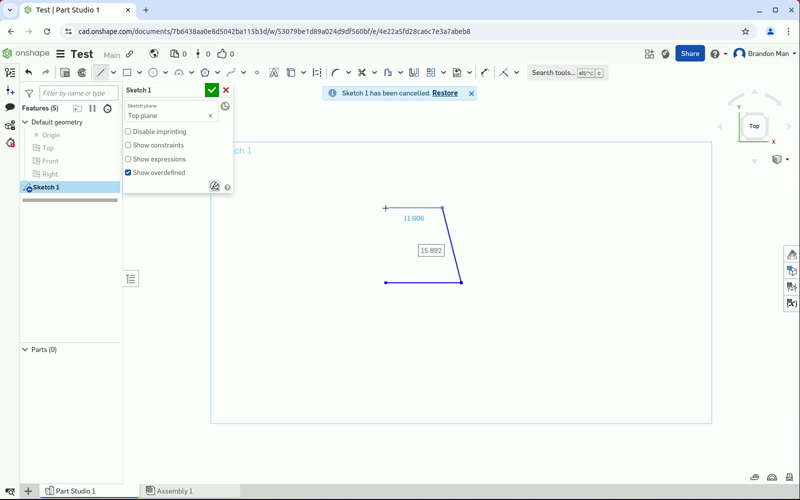
key_up(shift)
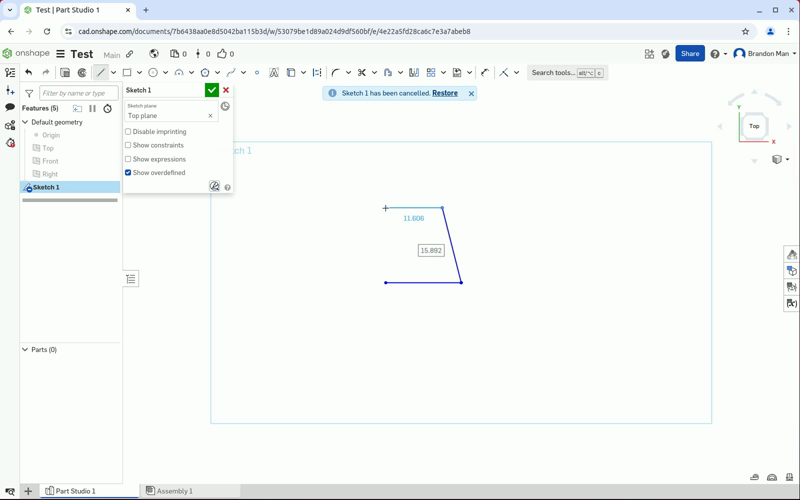
key(esc)
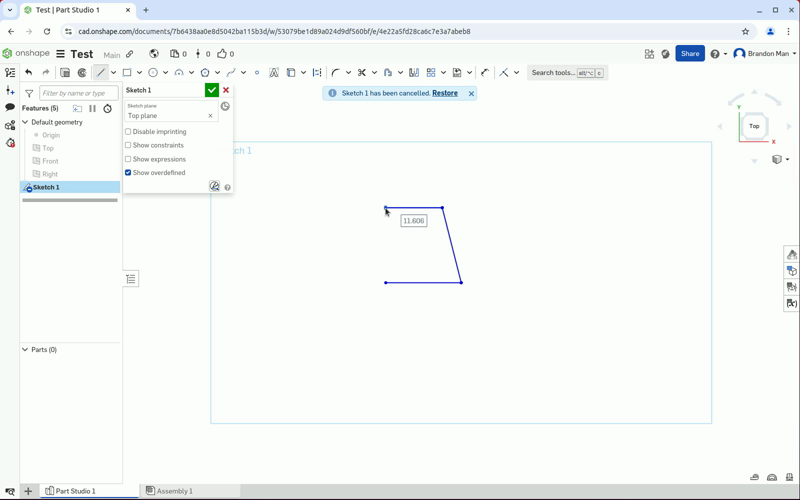
key(a)
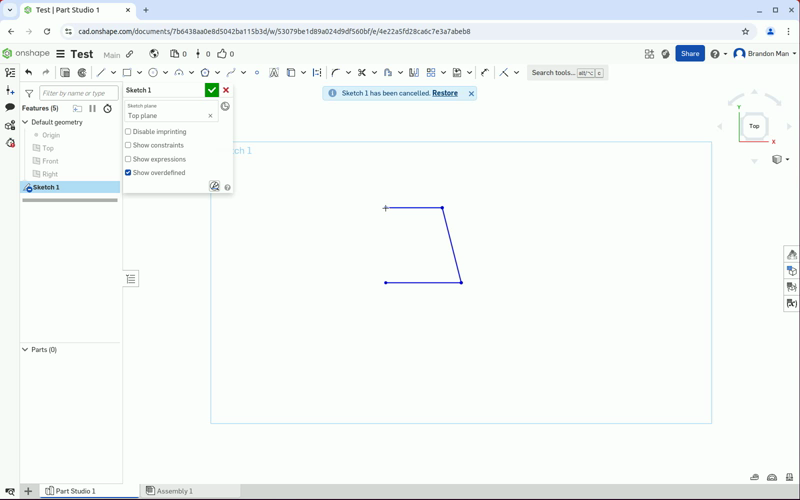
mouse_move(385, 207)
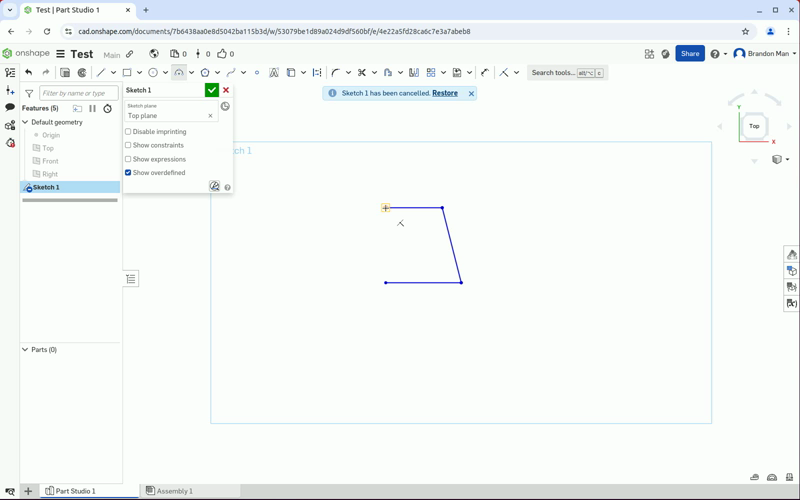
click(385, 207)
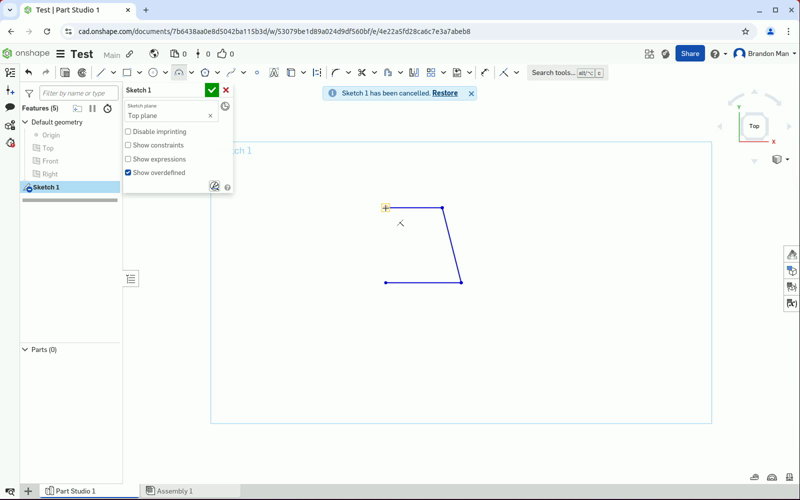
mouse_move(385, 282)
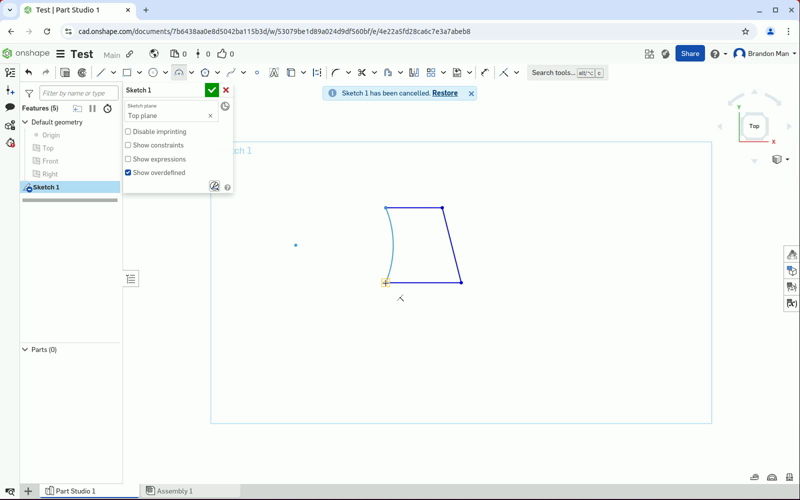
click(385, 282)
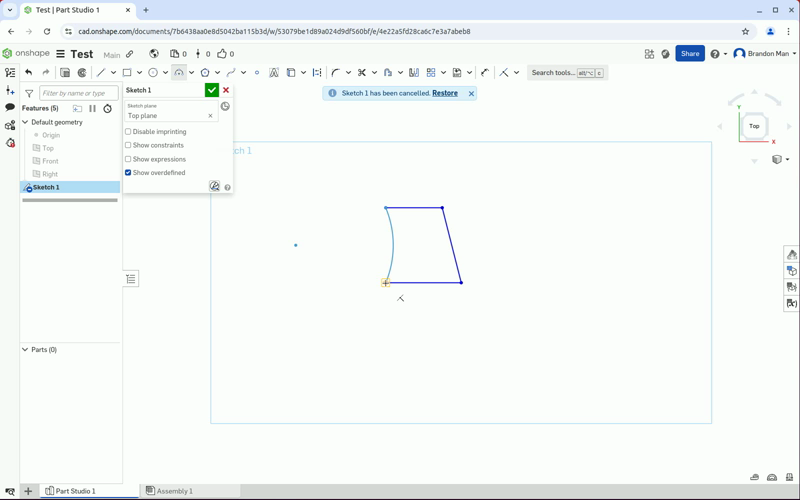
key_down(shift)
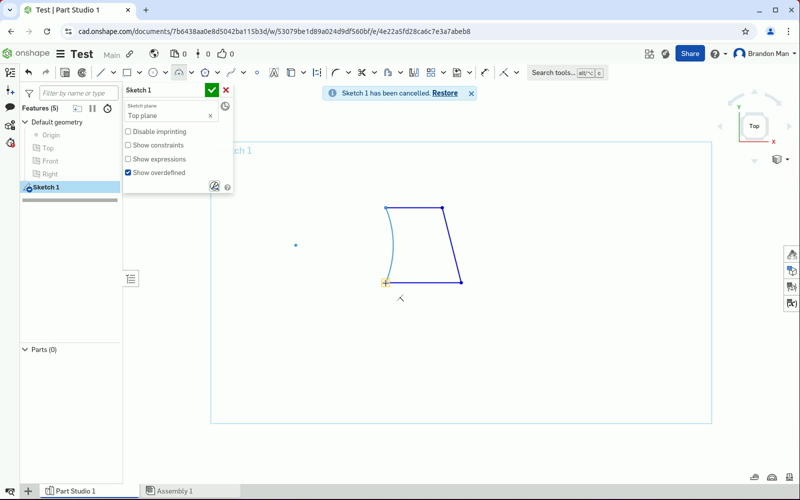
mouse_move(347, 245)
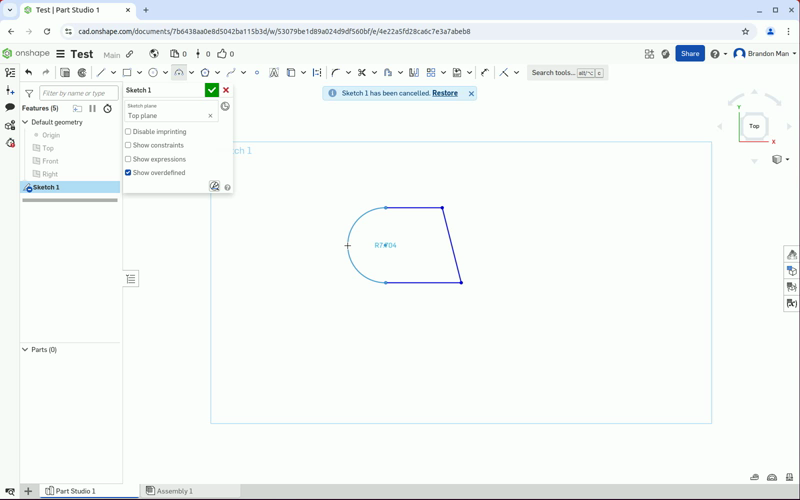
click(347, 245)
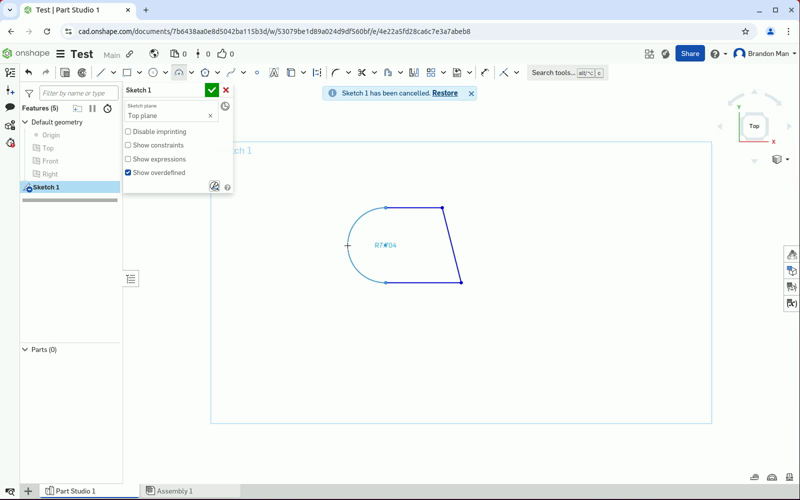
key_up(shift)
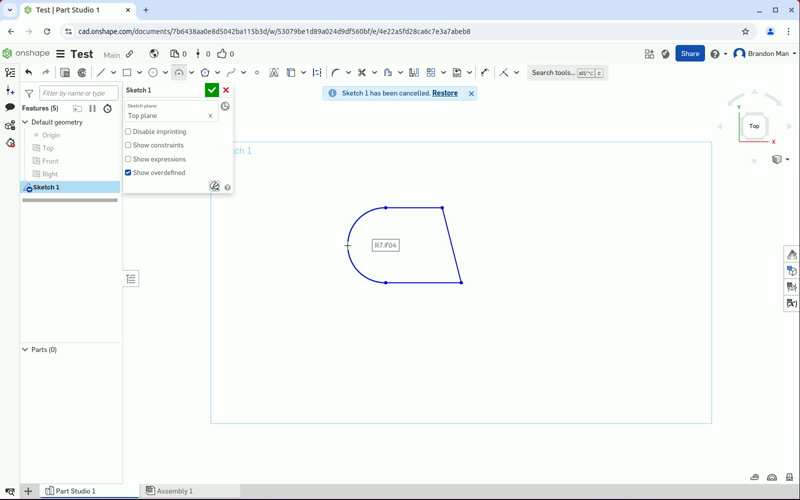
key(esc)
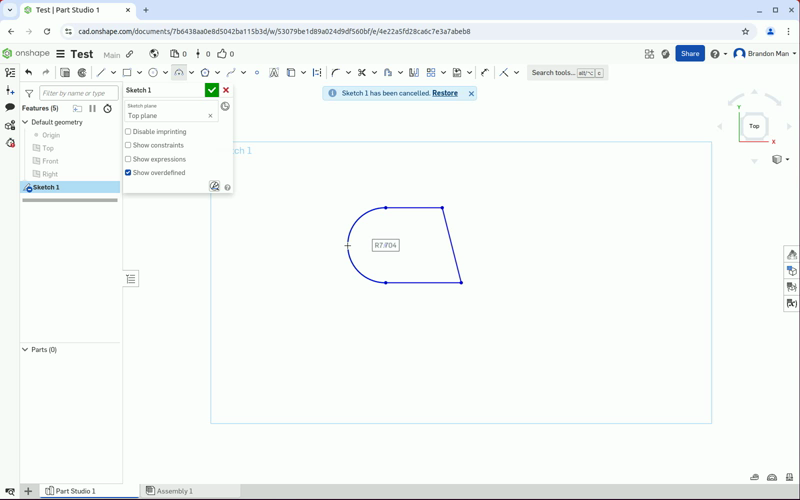
mouse_move(386, 223)
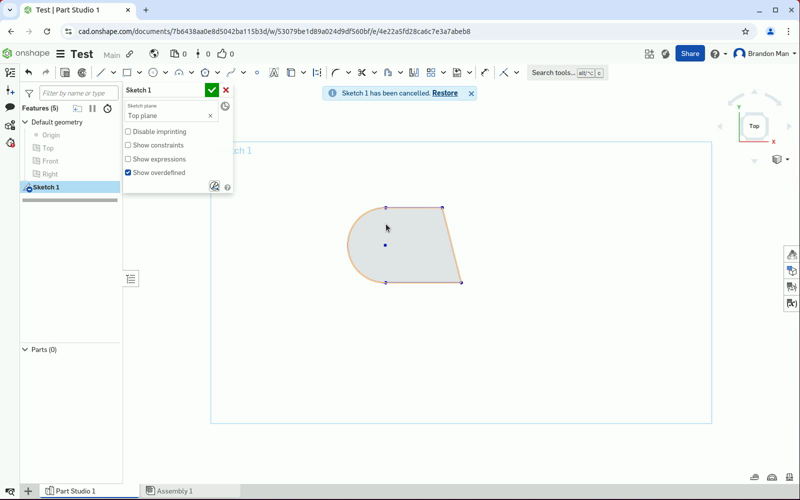
click(386, 223)
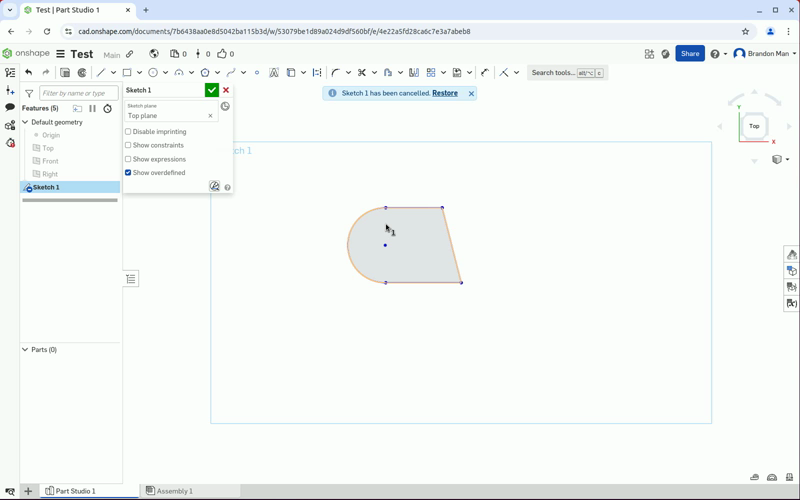
mouse_move(73, 352)
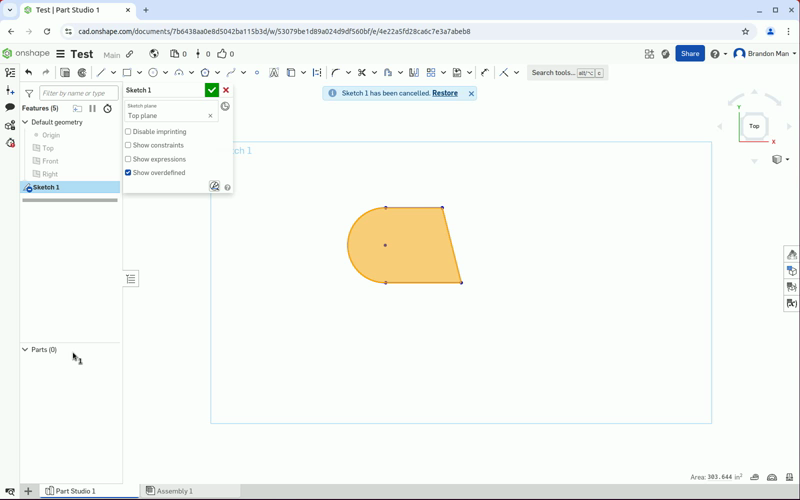
key(shift+y)
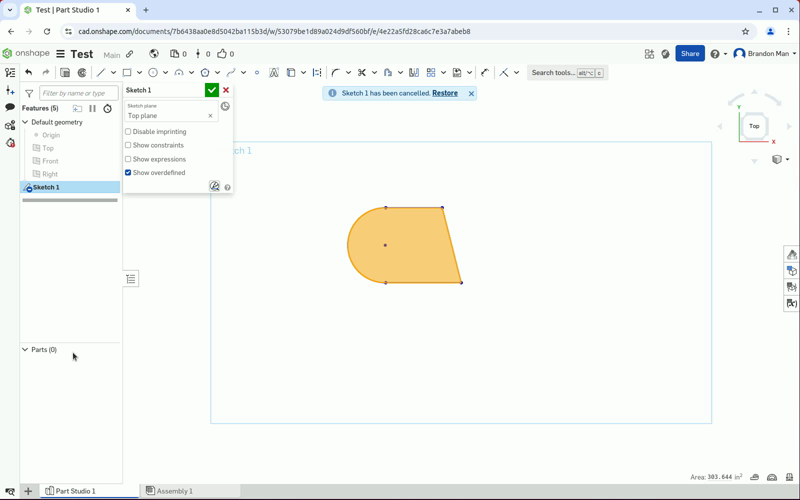
key(shift+e)
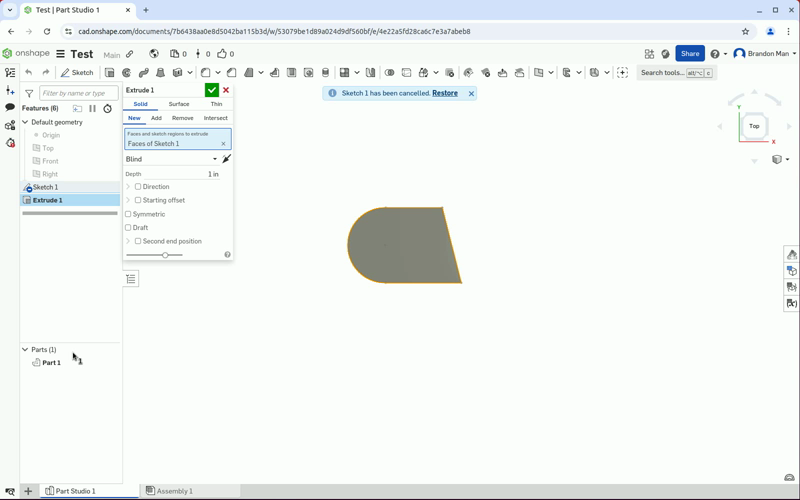
mouse_move(143, 106)
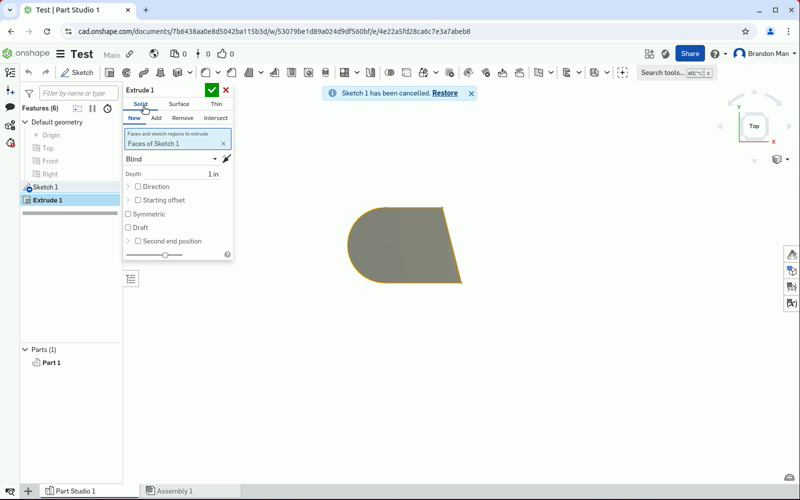
click(143, 106)
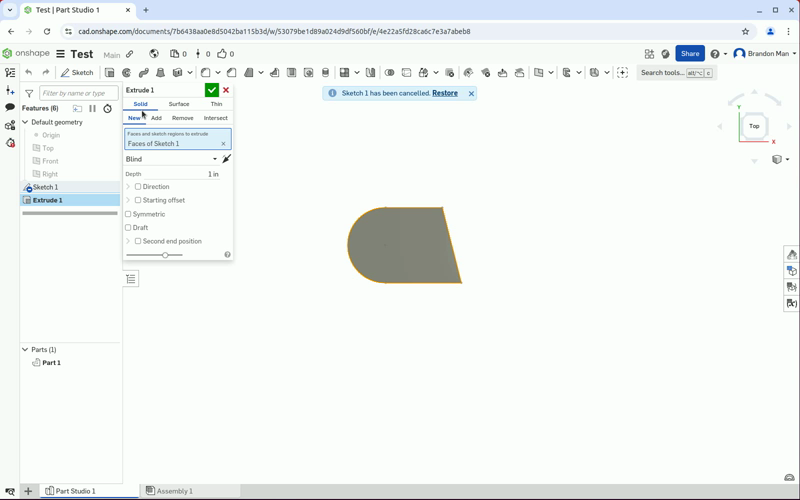
mouse_move(137, 120)
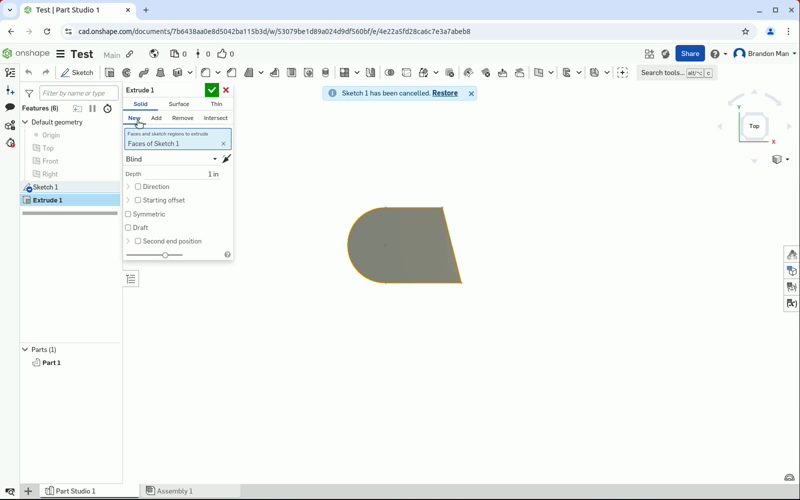
click(137, 120)
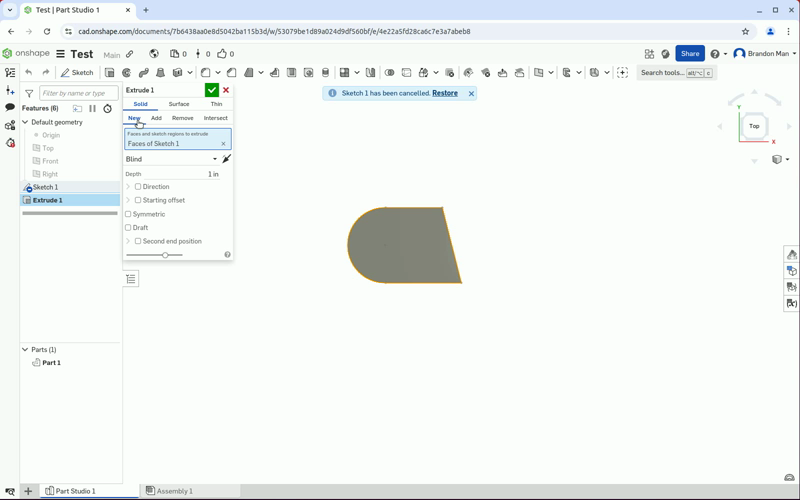
key(tab, 4)
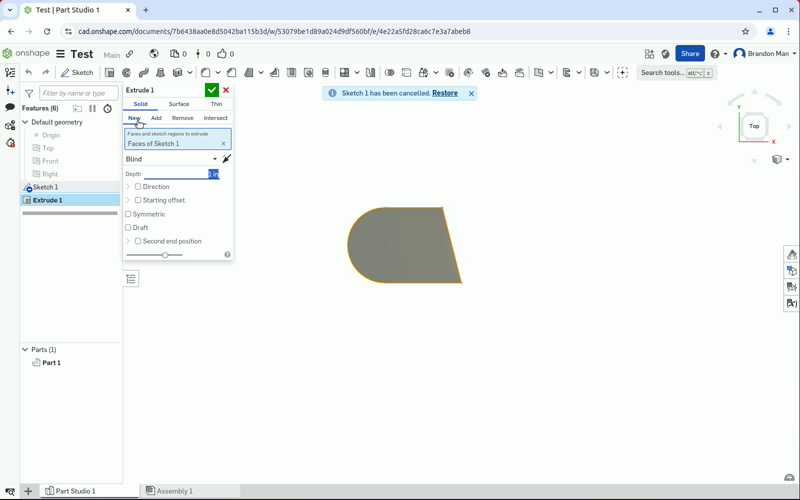
text(15.405)
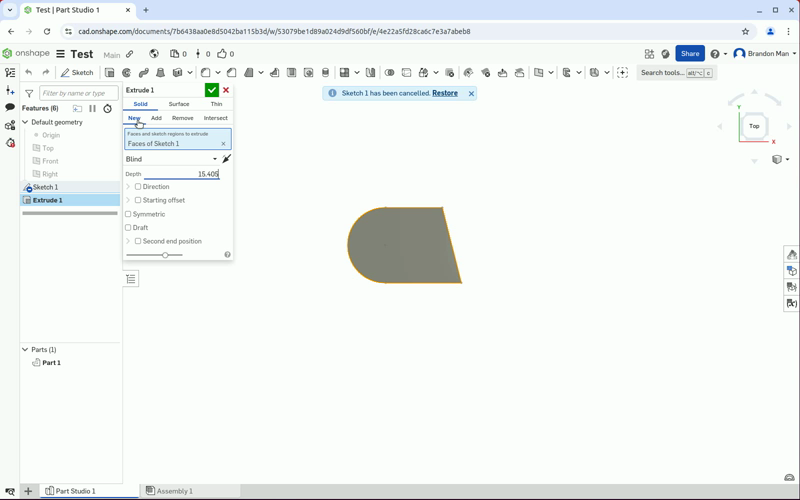
key(enter)
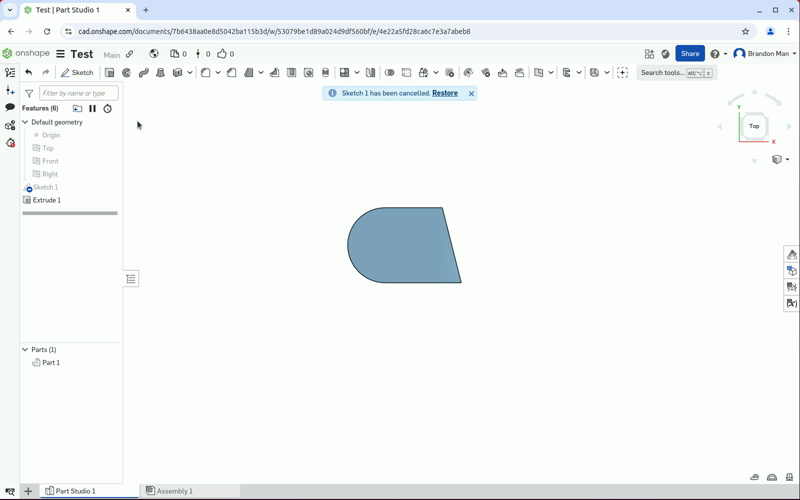
key(shift+h)
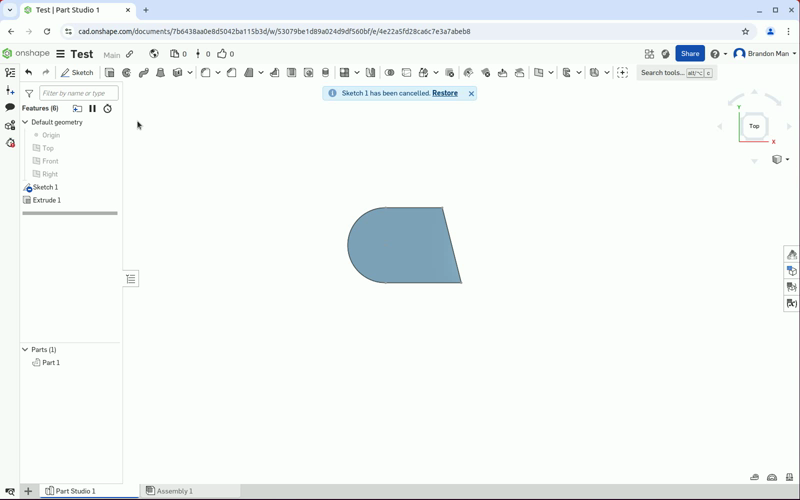
key(shift+h)
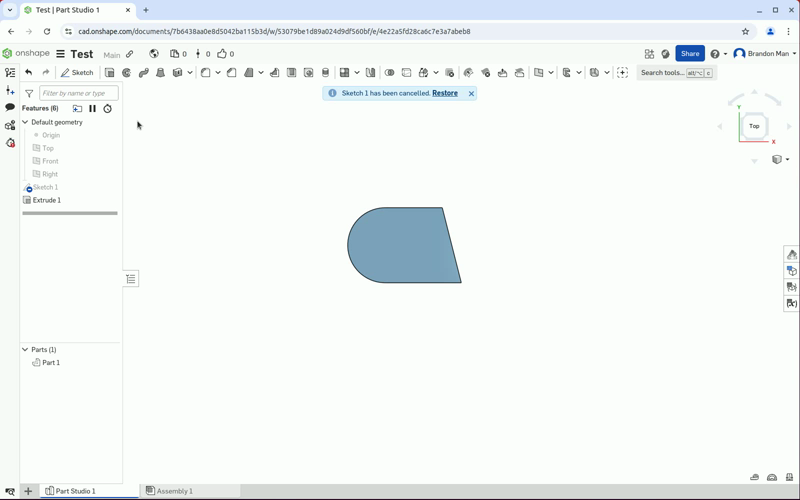
mouse_move(73, 189)
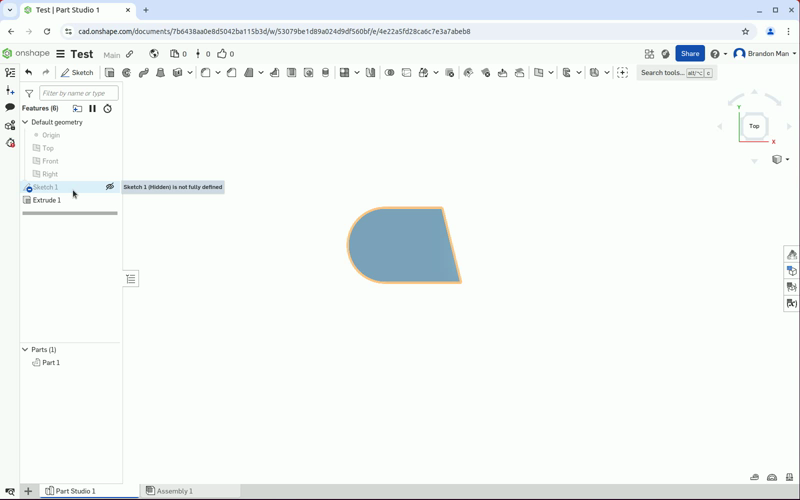
click(73, 189)
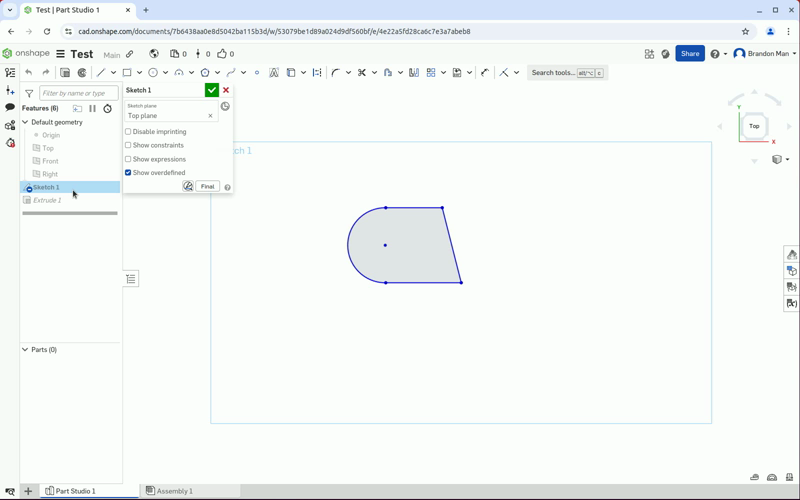
mouse_move(229, 92)
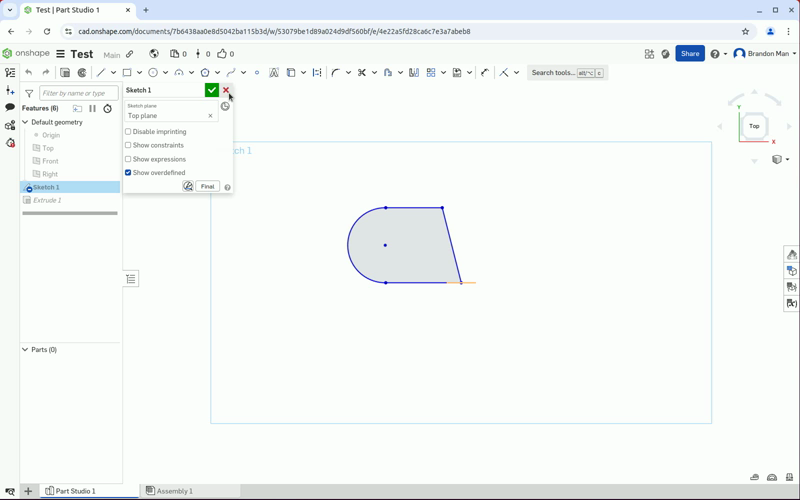
click(229, 92)
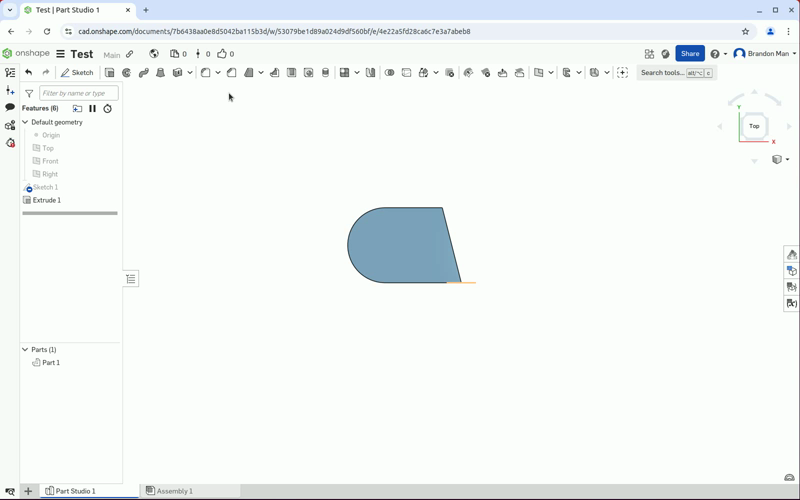
mouse_move(541, 75)
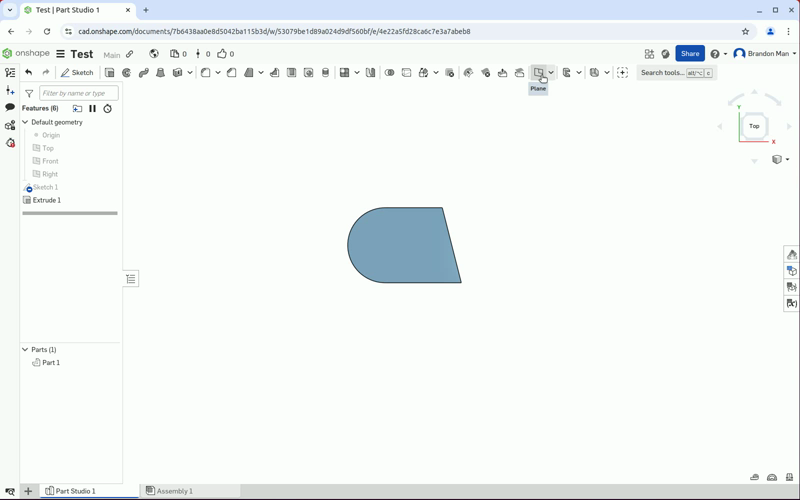
click(541, 75)
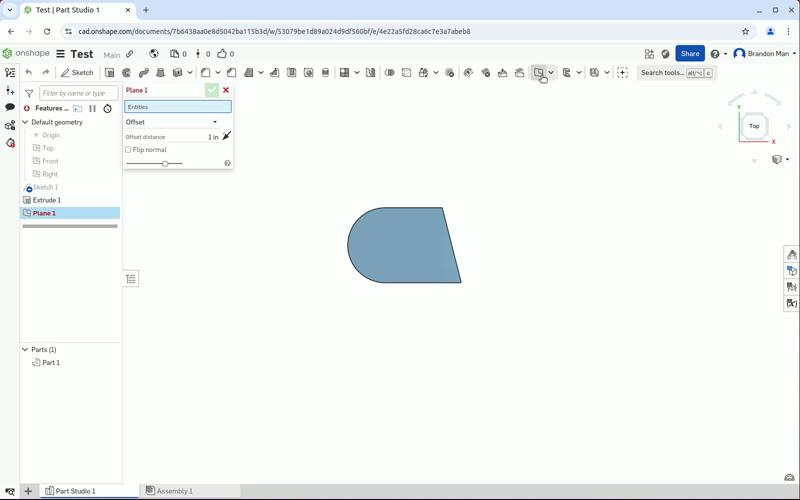
mouse_move(73, 150)
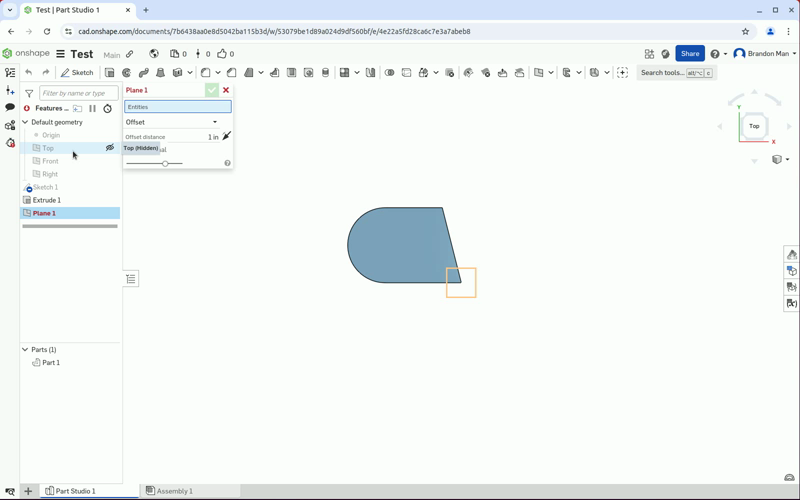
click(73, 150)
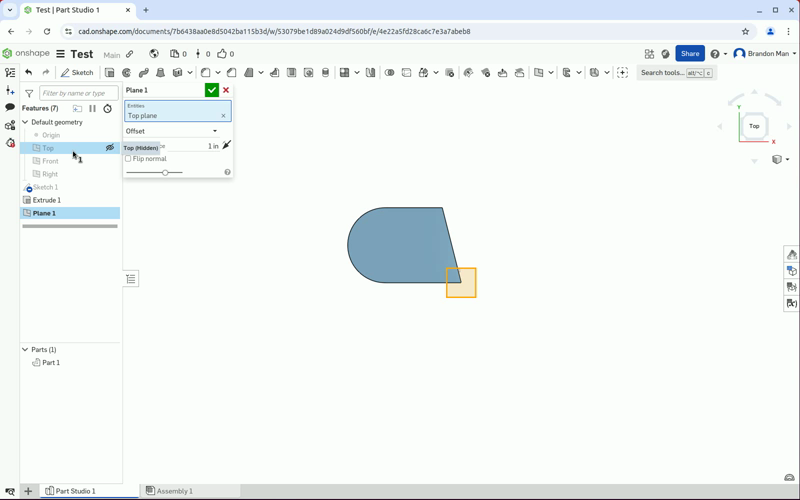
key(tab, 2)
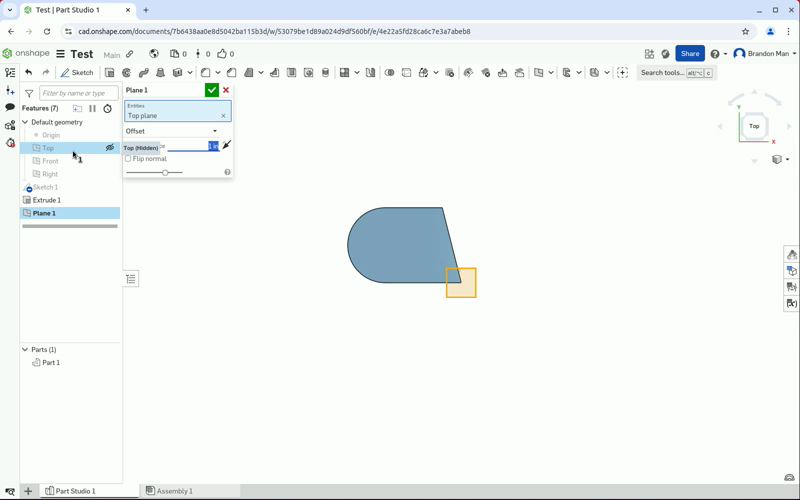
text(15.405)
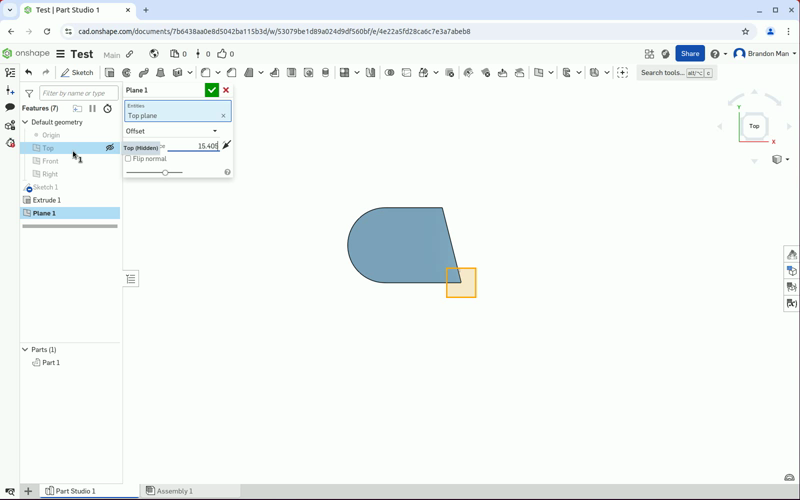
key(enter, 2)
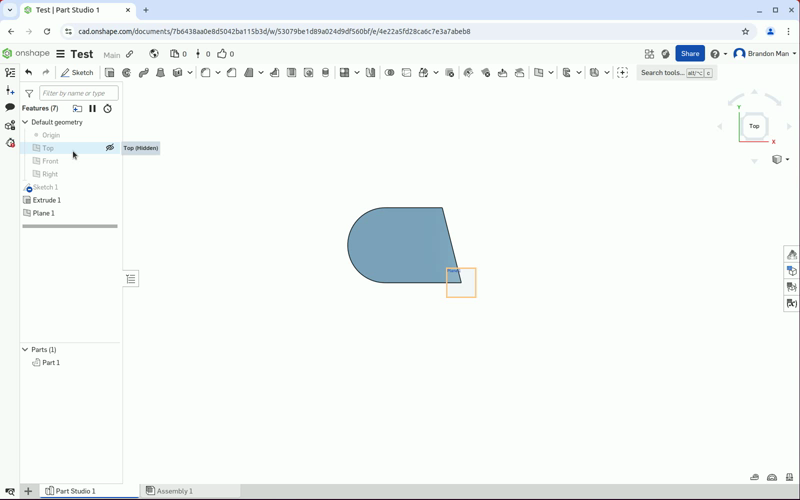
key(shift+s)
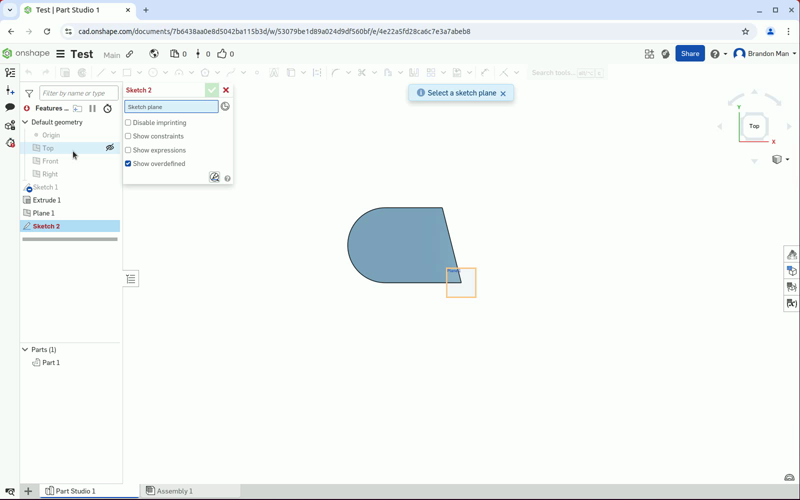
mouse_move(73, 215)
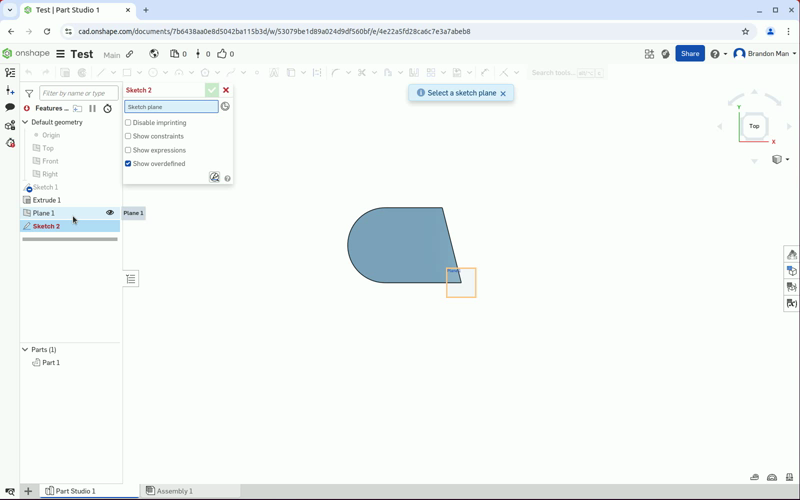
click(73, 215)
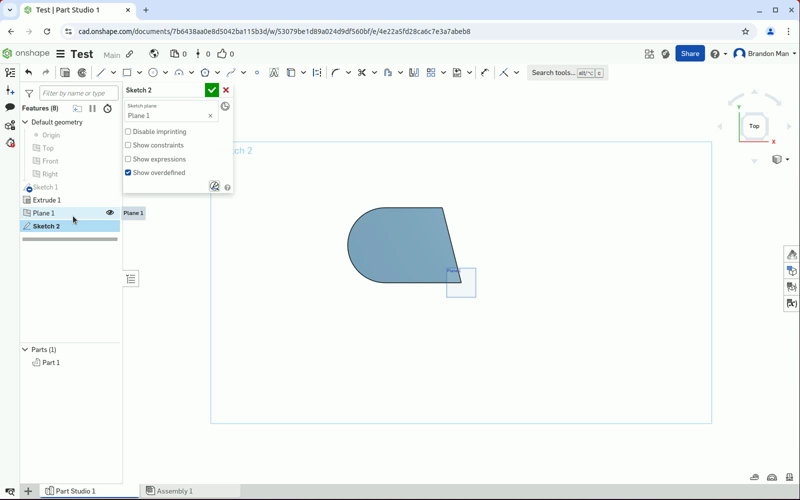
mouse_move(73, 352)
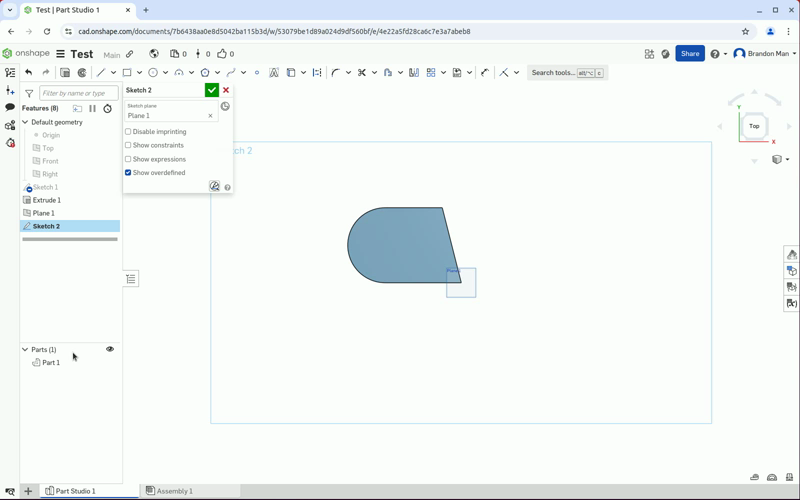
key(y)
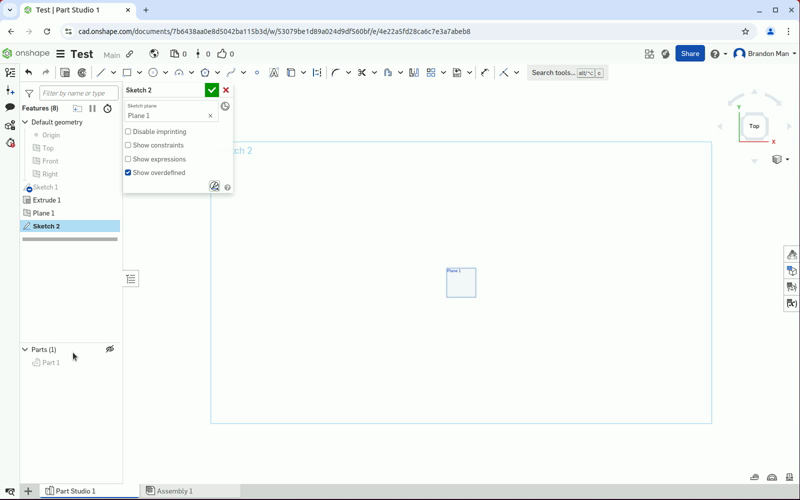
key(l)
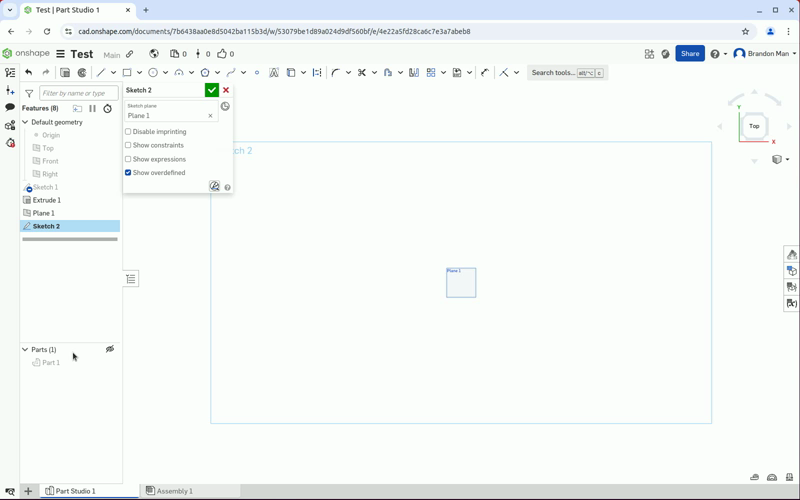
key_down(shift)
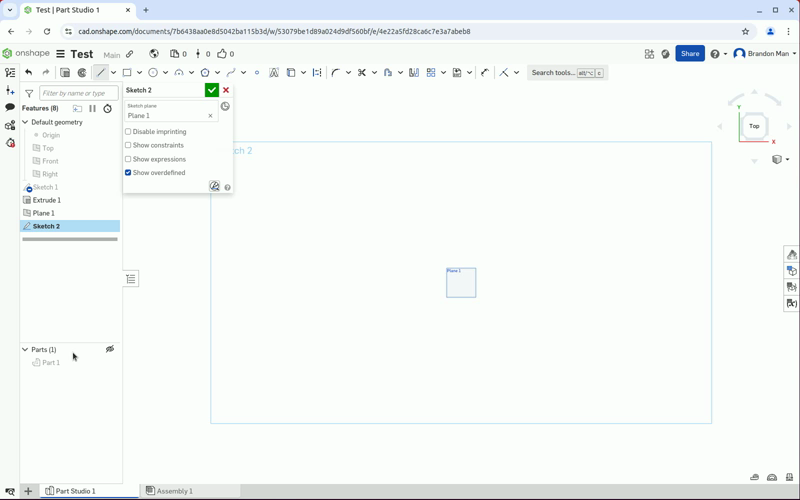
mouse_move(385, 282)
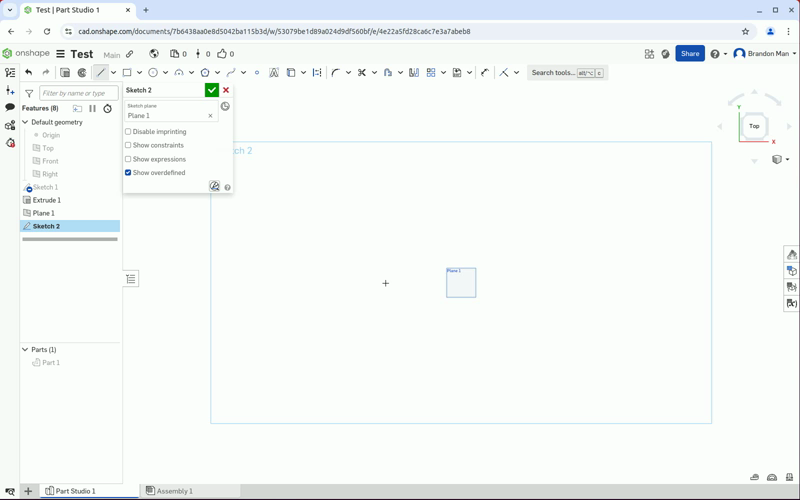
click(385, 282)
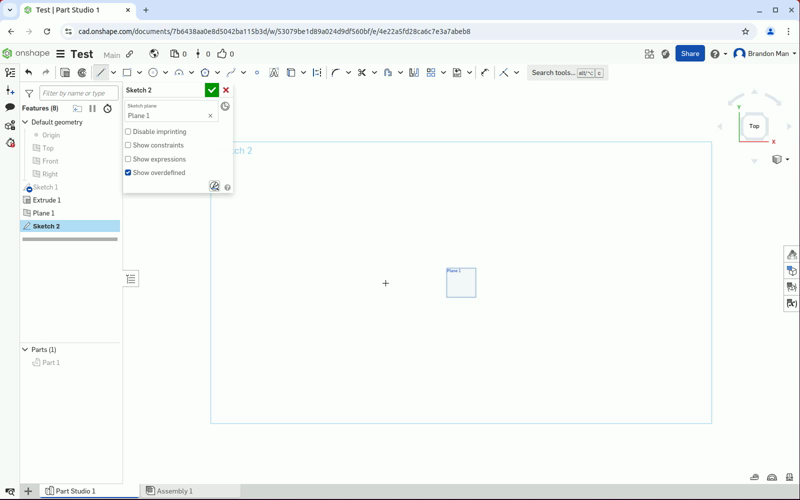
key_up(shift)
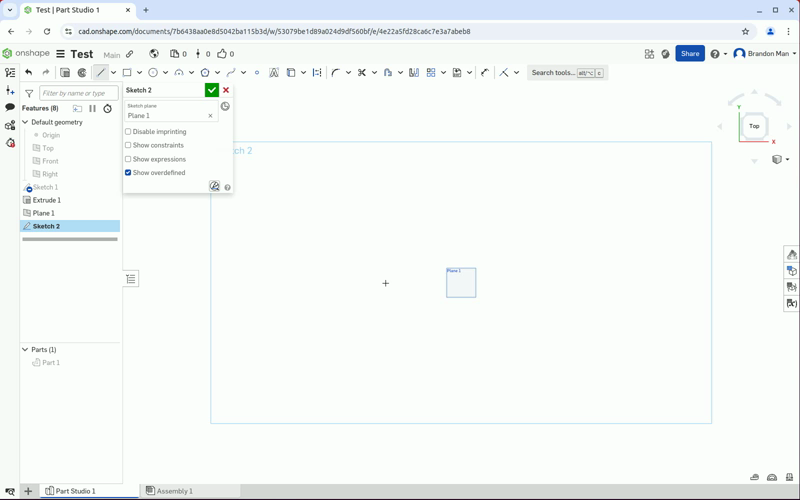
key_down(shift)
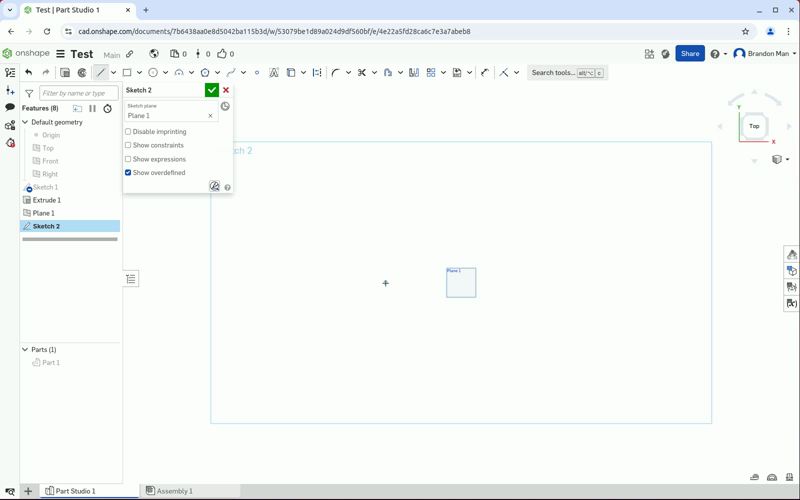
mouse_move(461, 282)
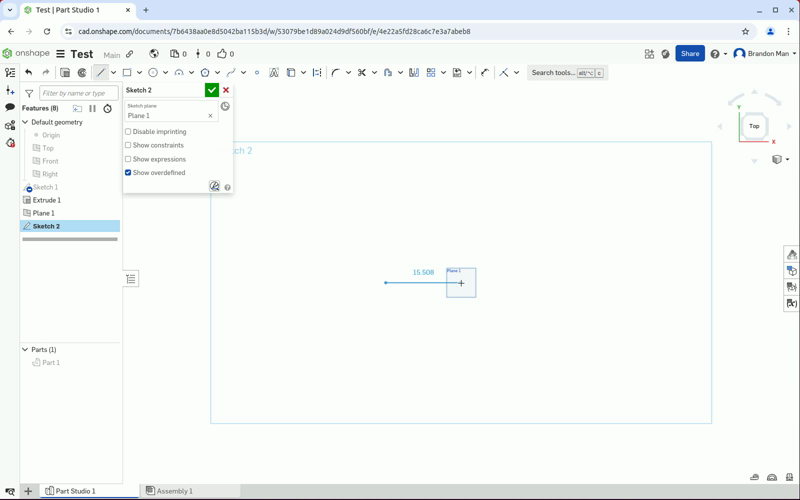
click(461, 282)
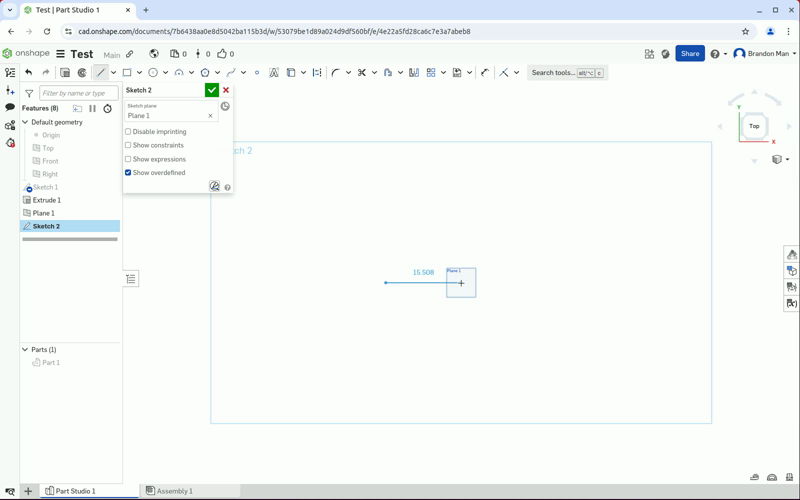
key_up(shift)
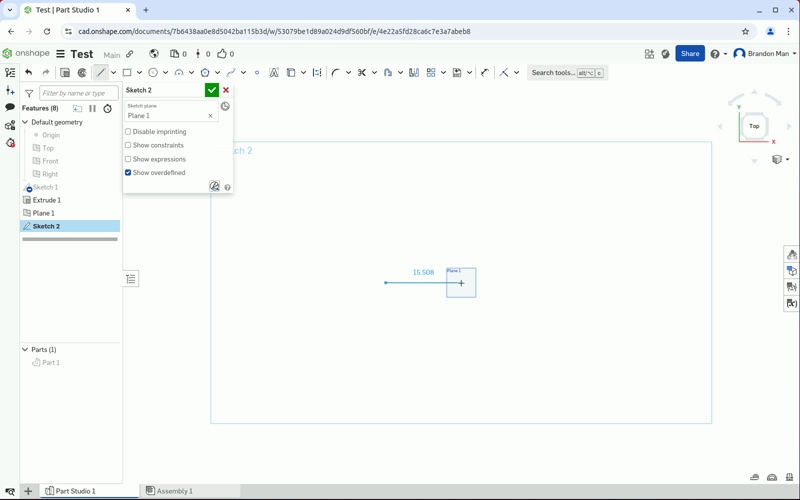
key_down(shift)
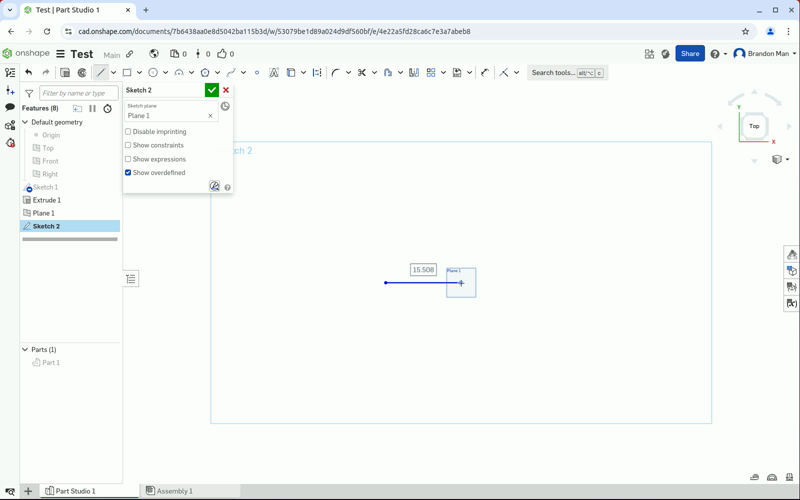
mouse_move(442, 207)
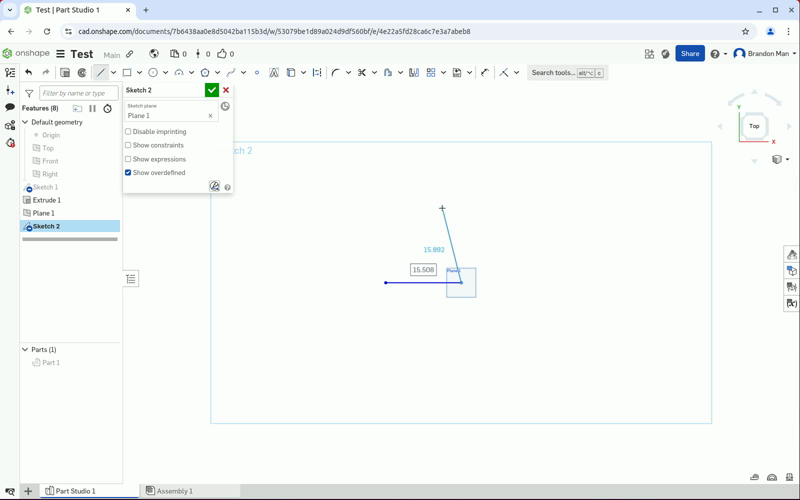
click(442, 207)
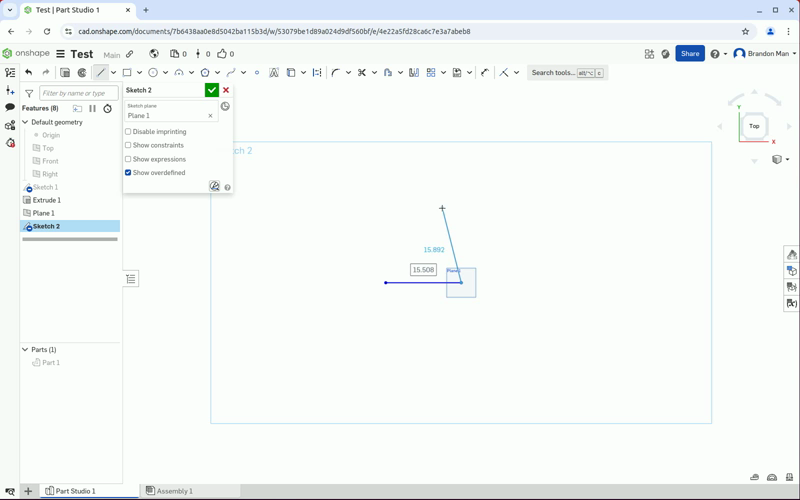
key_up(shift)
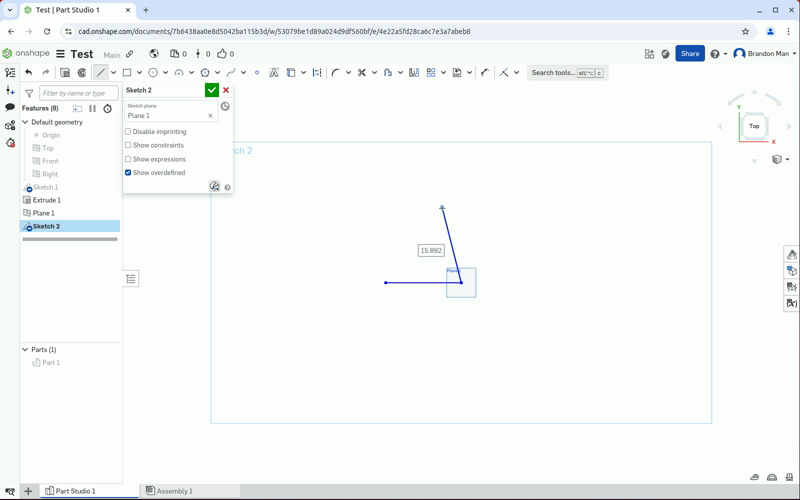
key_down(shift)
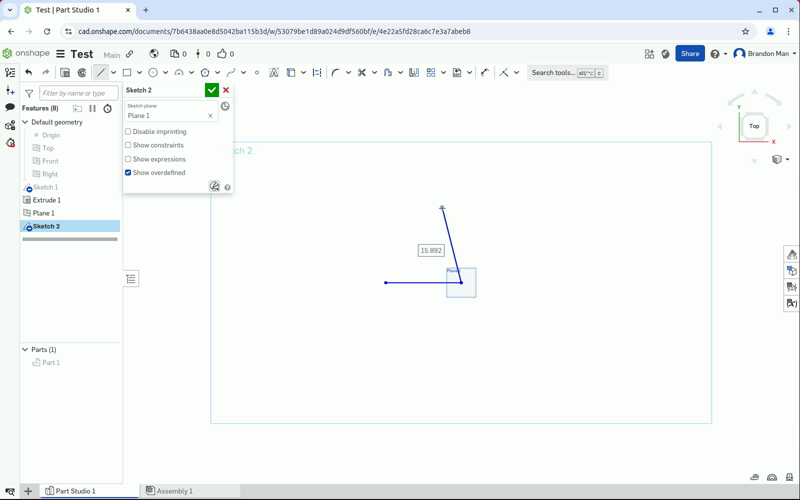
mouse_move(472, 207)
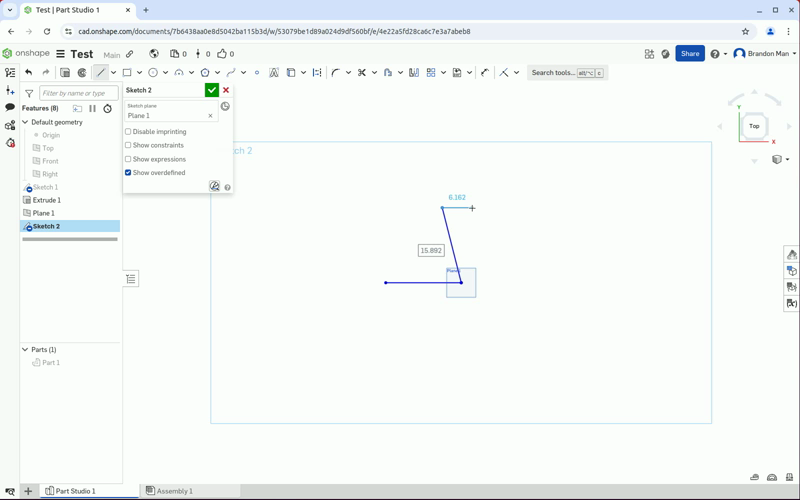
mouse_move(404, 207)
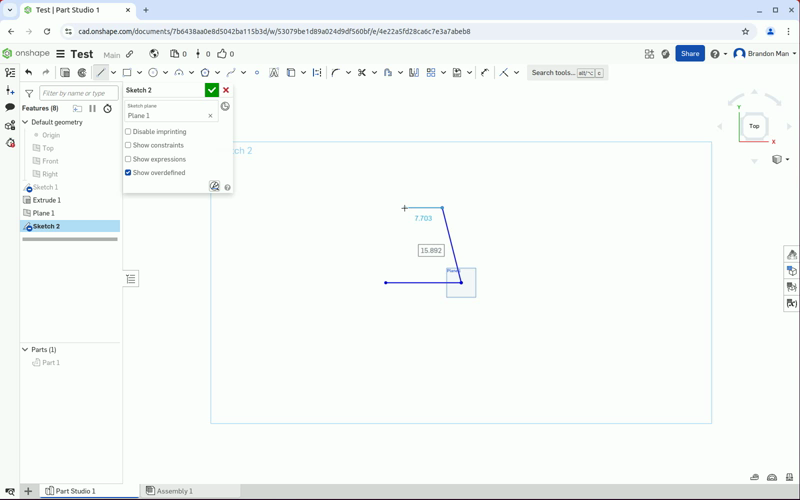
click(404, 207)
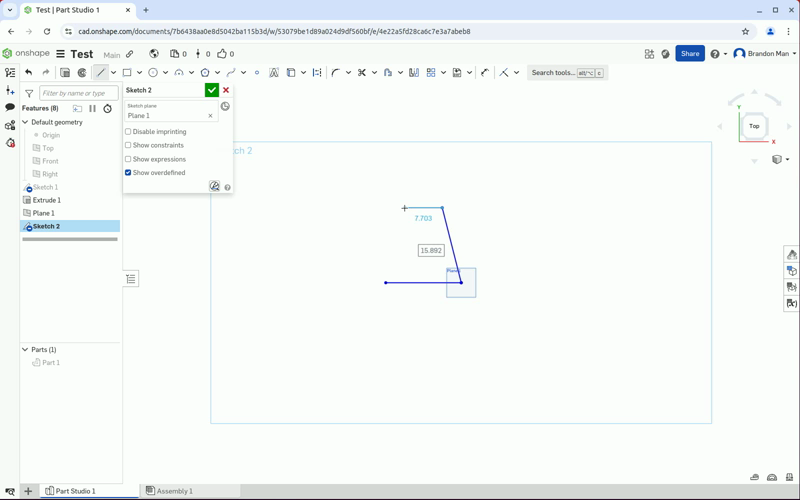
key_up(shift)
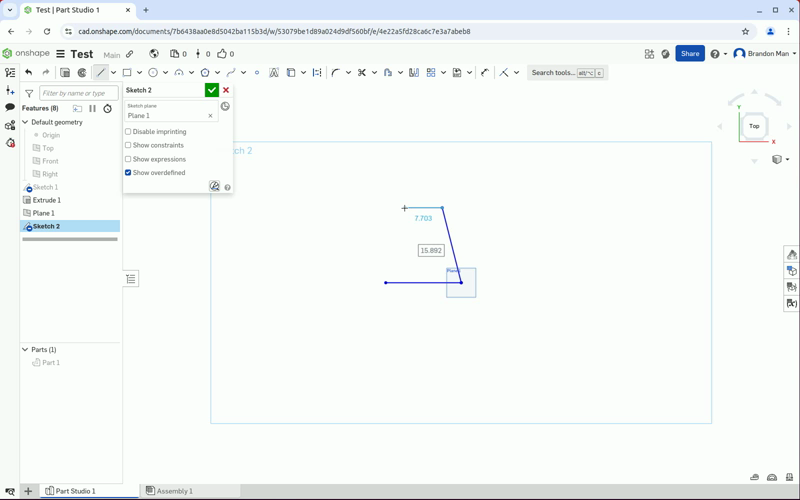
key_down(shift)
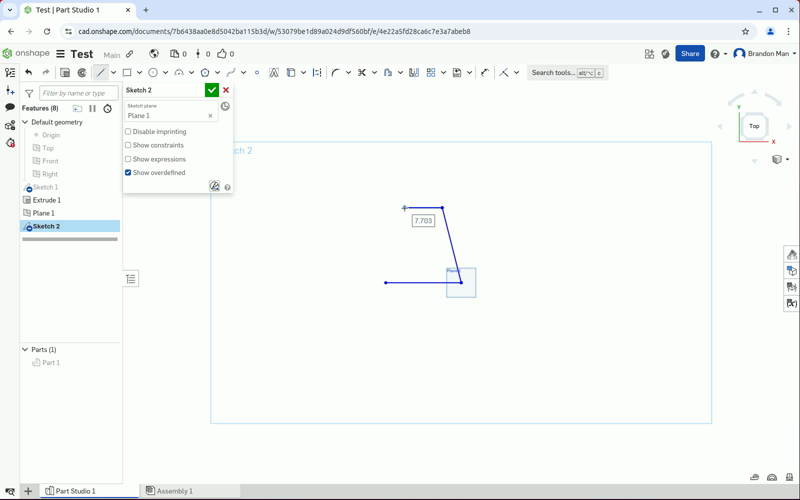
mouse_move(385, 282)
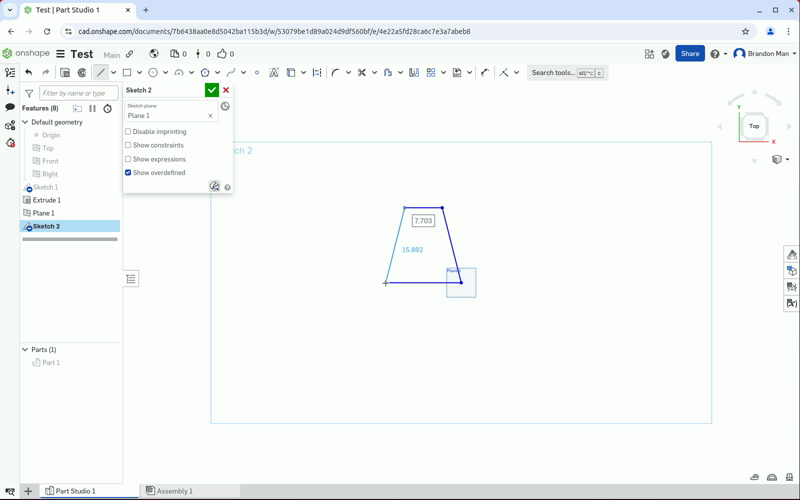
key_up(shift)
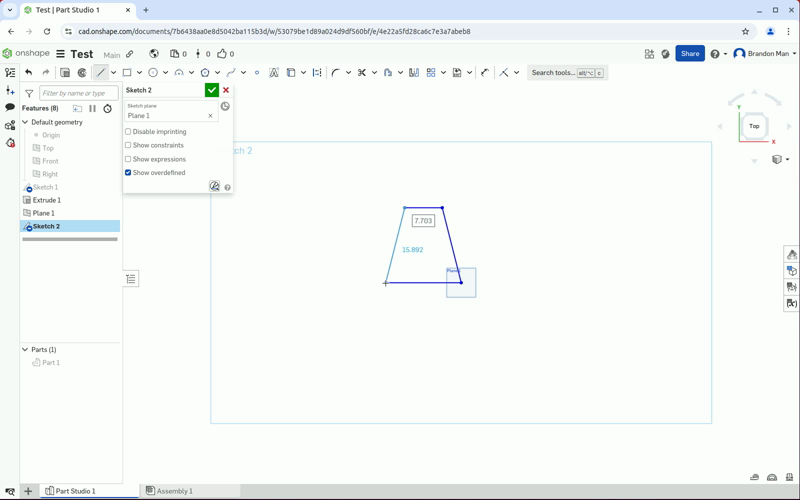
click(385, 282)
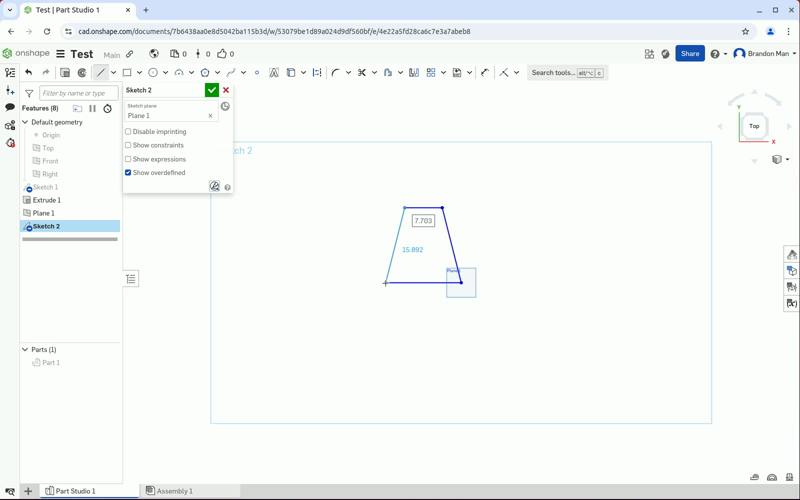
key(esc)
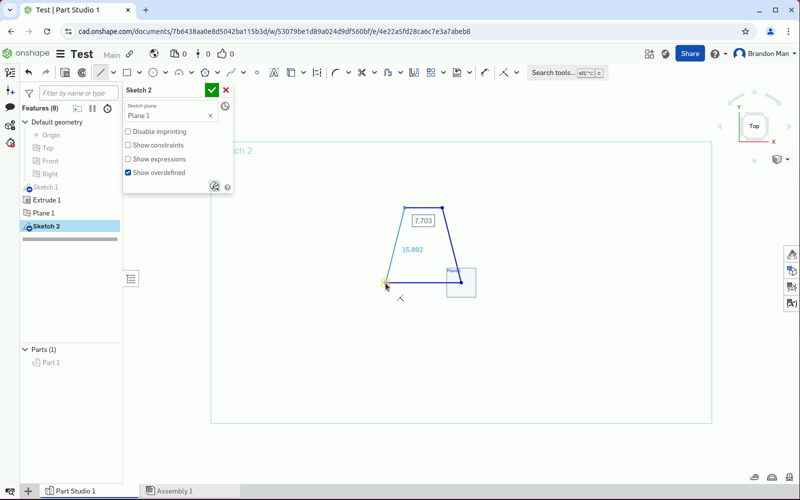
mouse_move(437, 249)
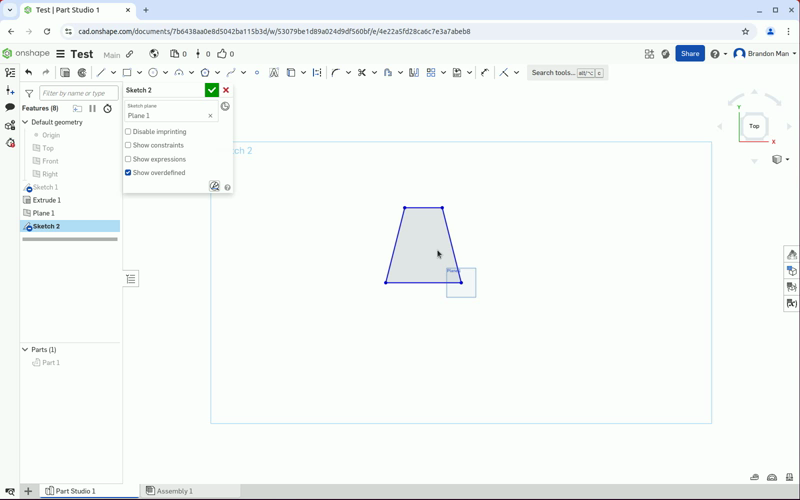
click(437, 249)
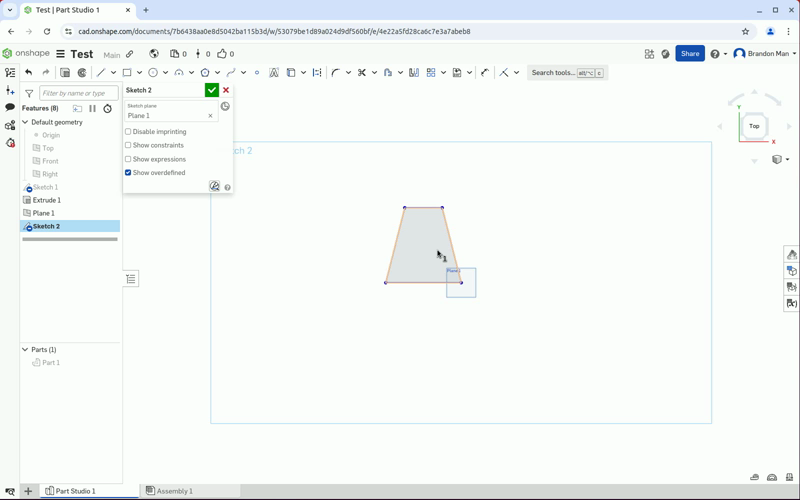
mouse_move(73, 352)
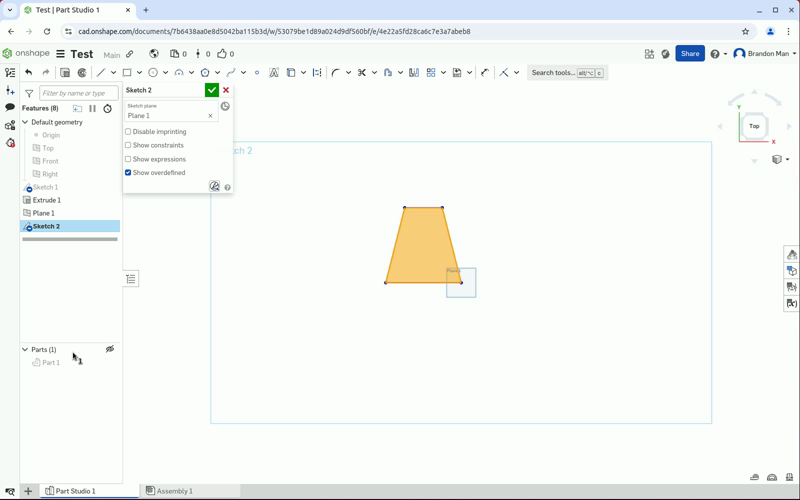
key(shift+y)
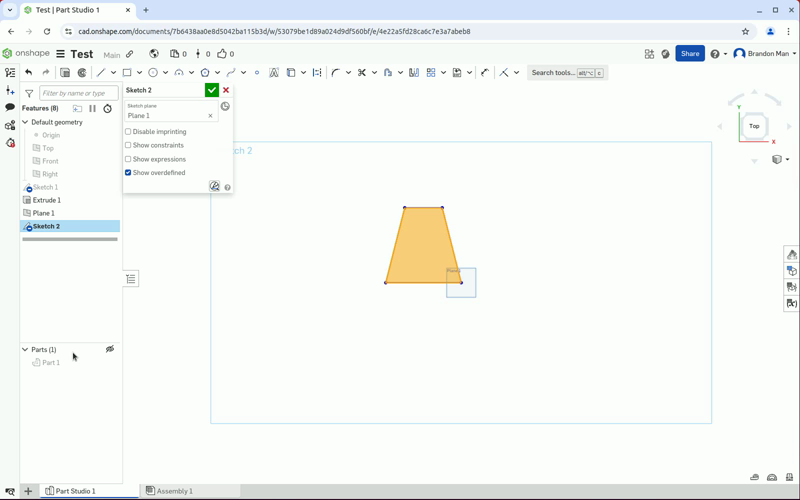
key(shift+e)
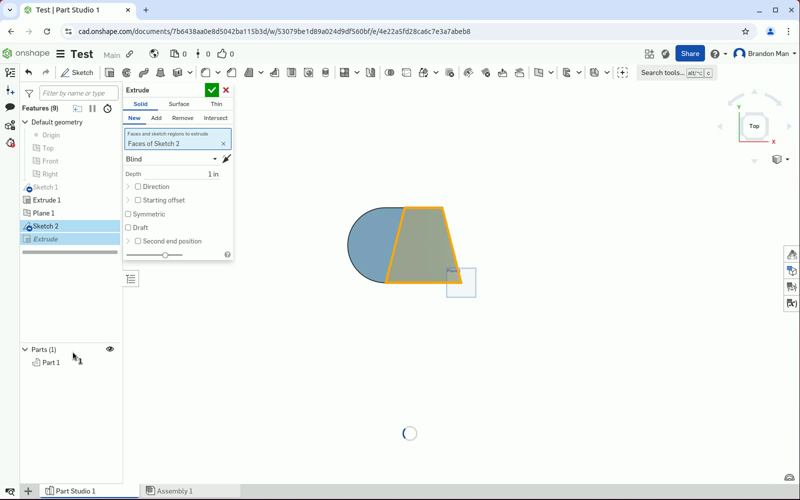
mouse_move(143, 106)
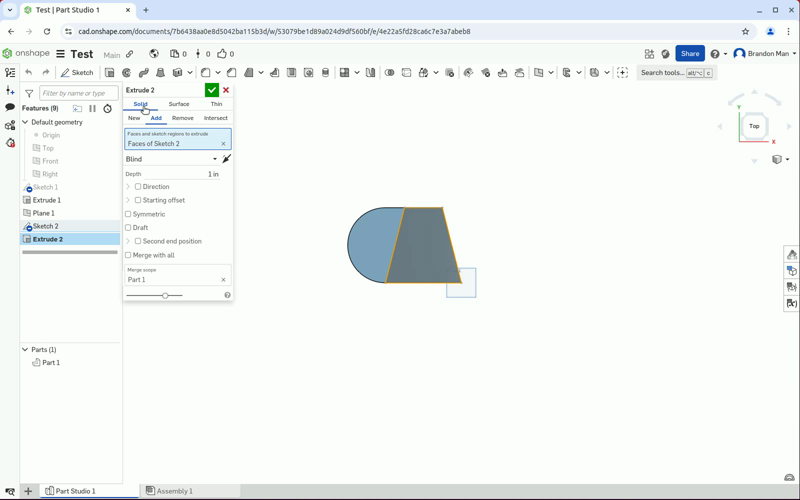
click(143, 106)
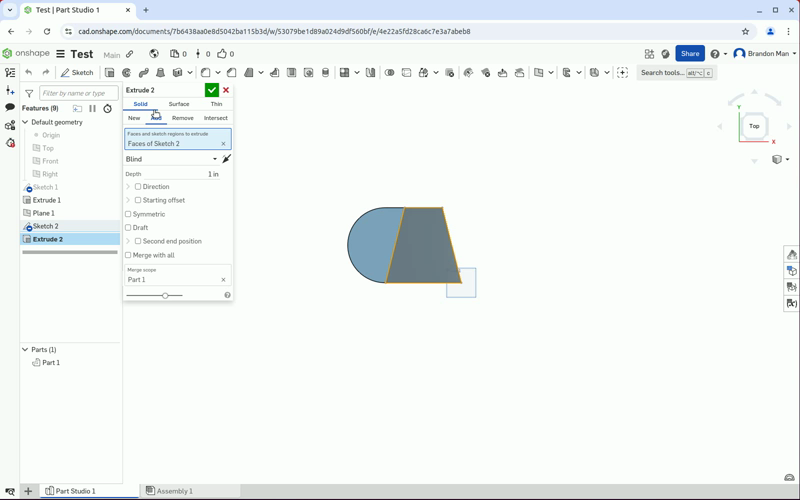
mouse_move(186, 120)
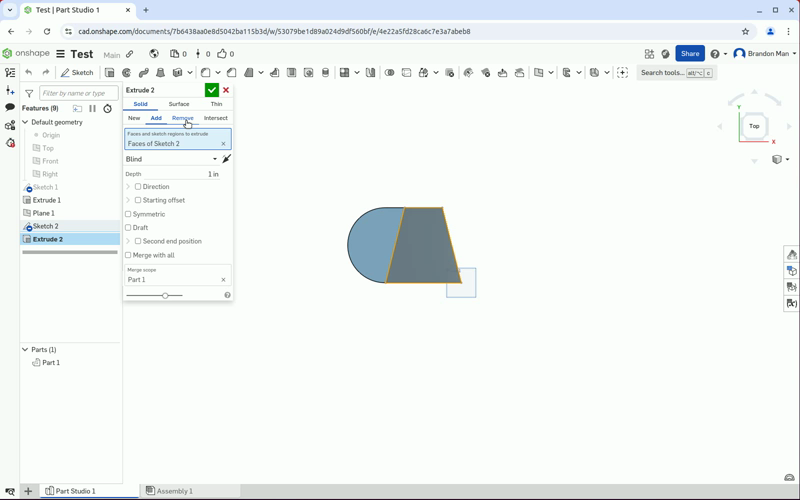
click(186, 120)
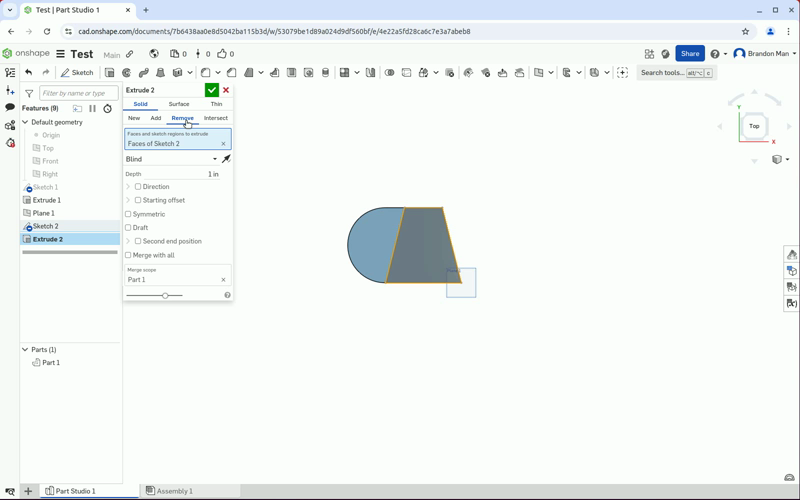
key(tab, 4)
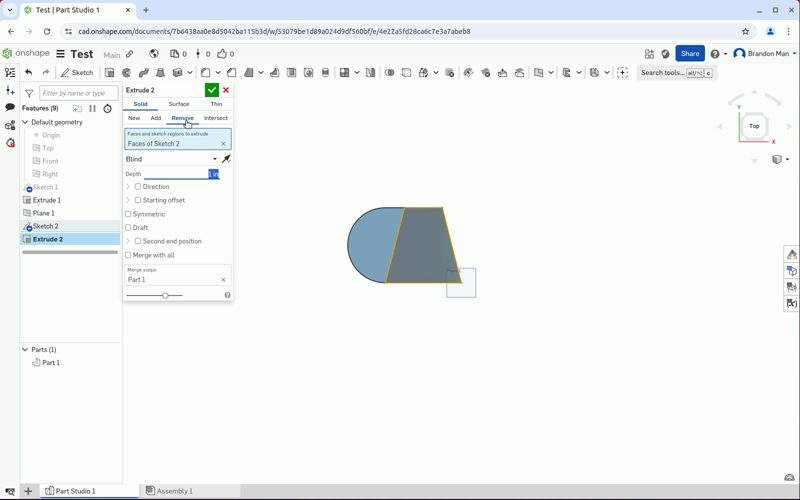
text(3.851)
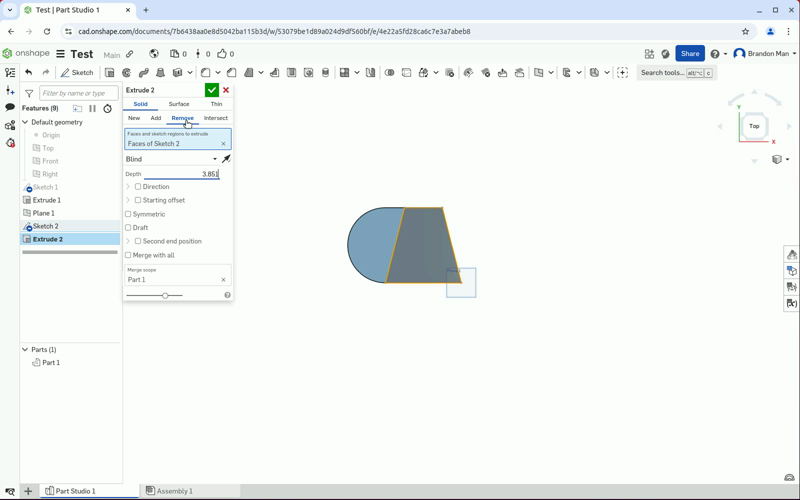
key(tab, 6)
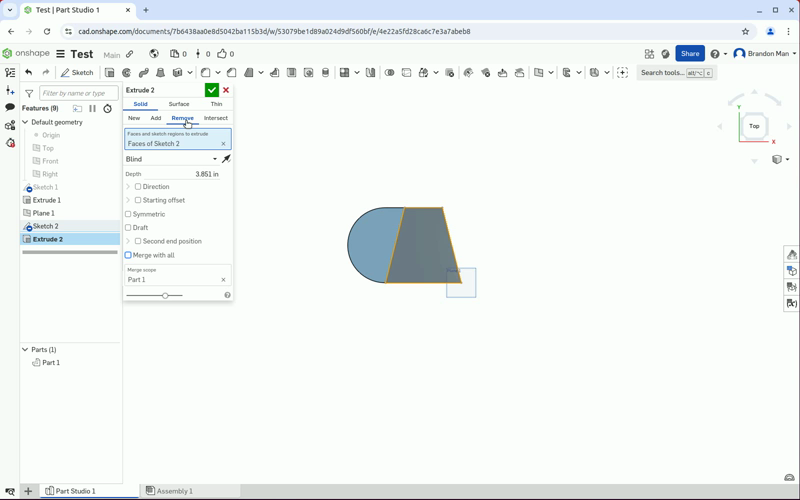
key(space)
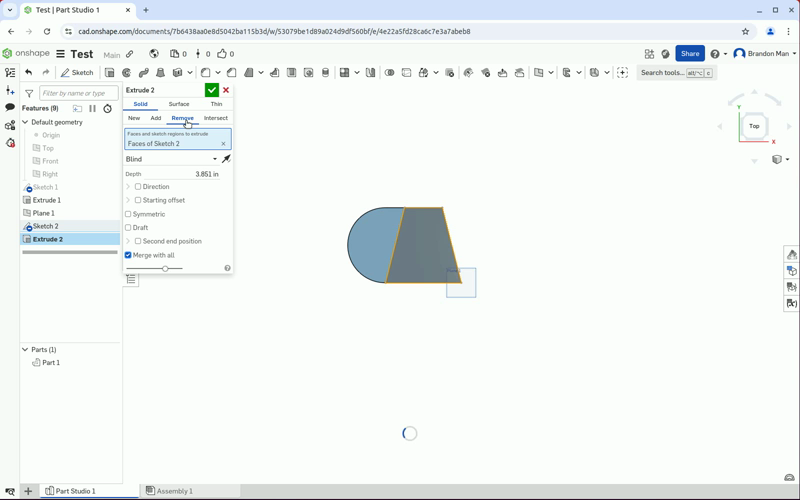
key(enter)
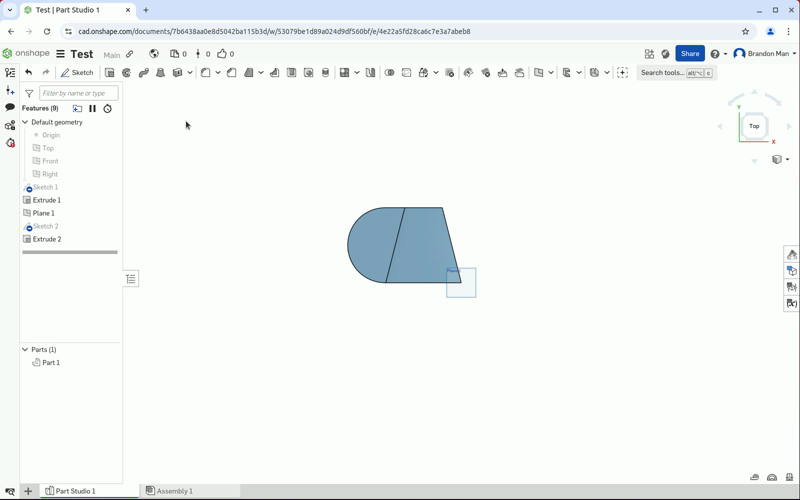
key(shift+h)
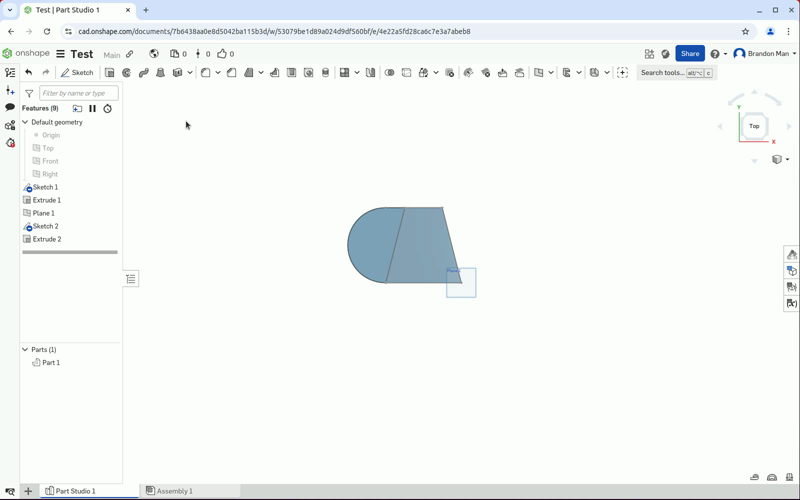
key(shift+h)
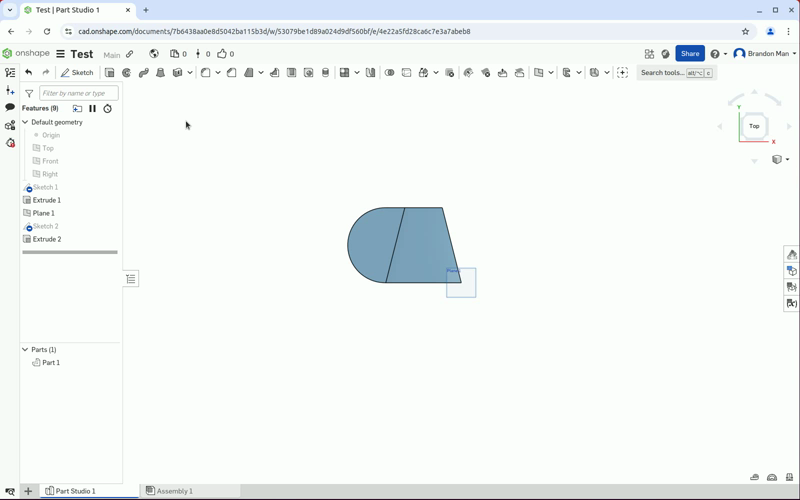
mouse_move(73, 189)
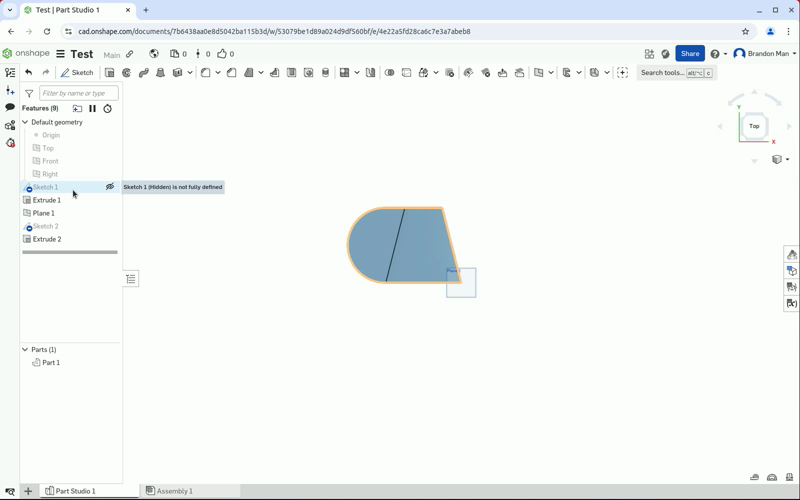
click(73, 189)
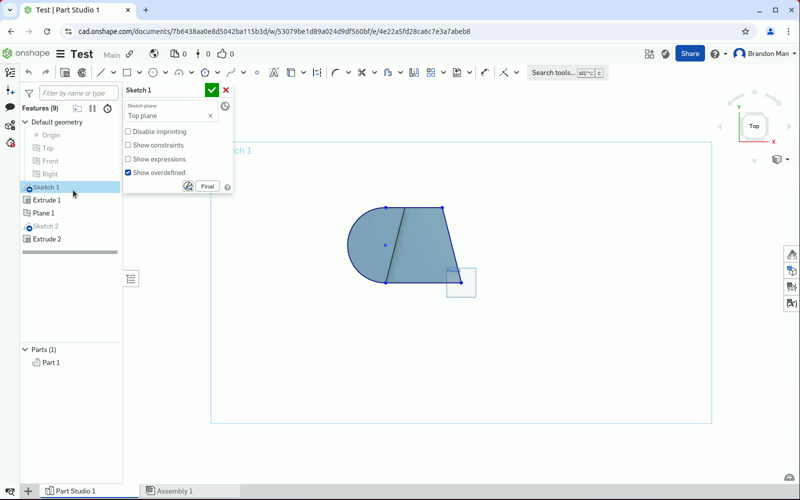
mouse_move(229, 92)
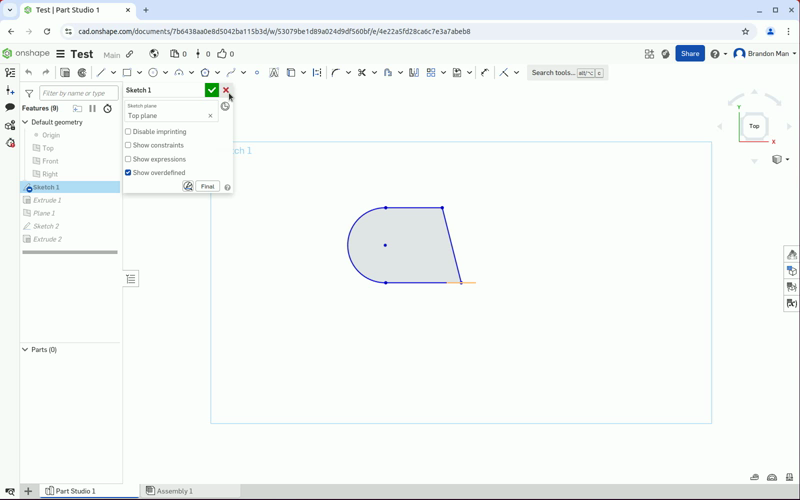
click(229, 92)
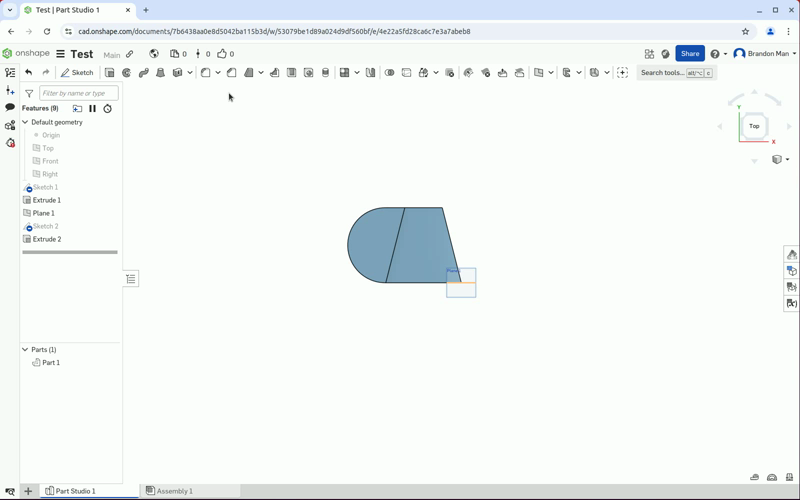
mouse_move(541, 75)
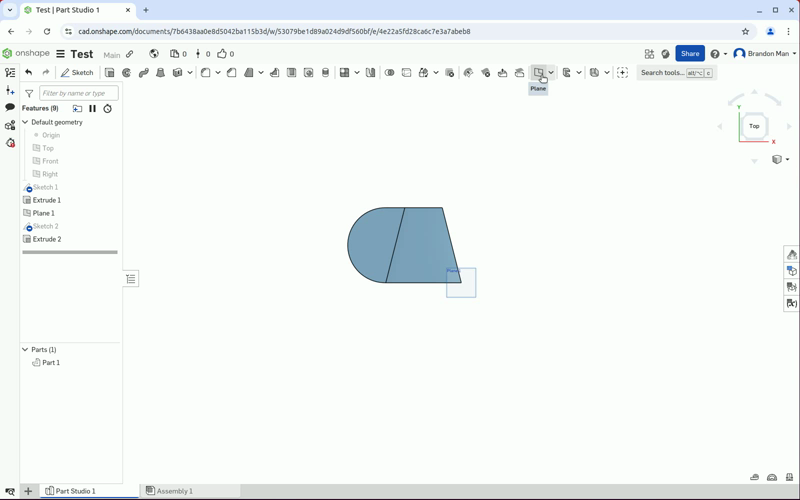
click(541, 75)
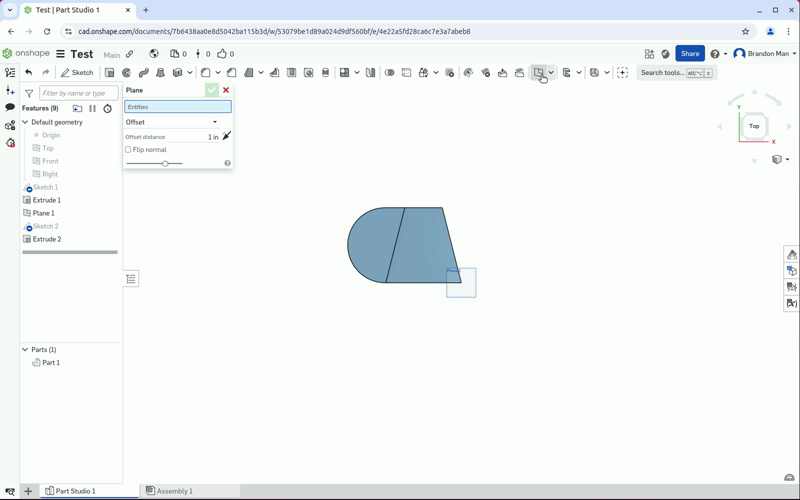
mouse_move(73, 150)
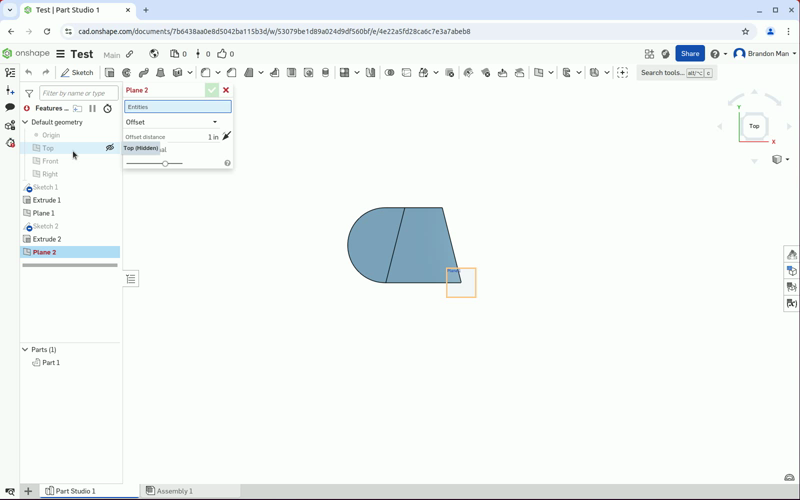
click(73, 150)
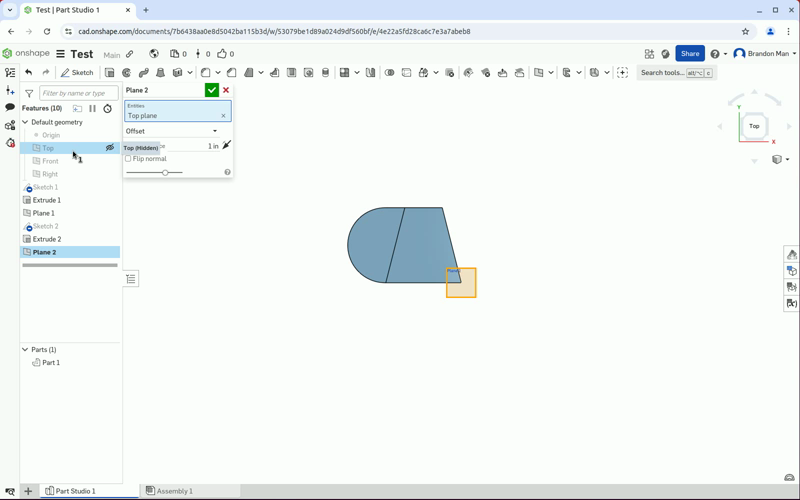
key(tab, 2)
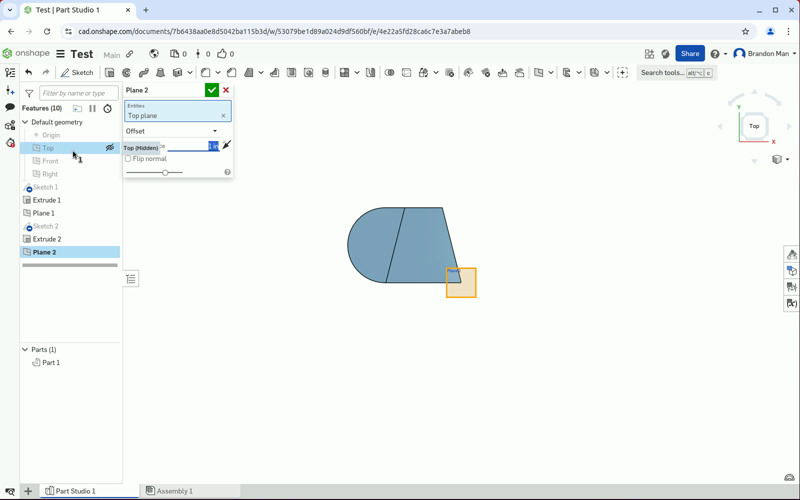
text(11.554)
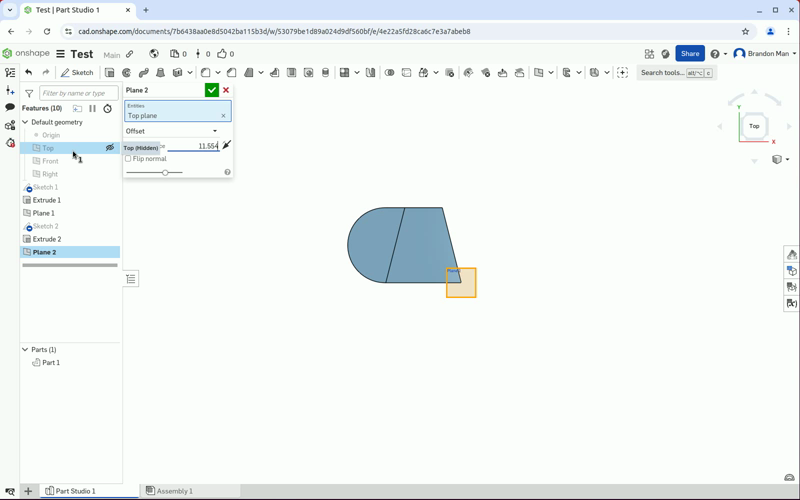
key(enter, 2)
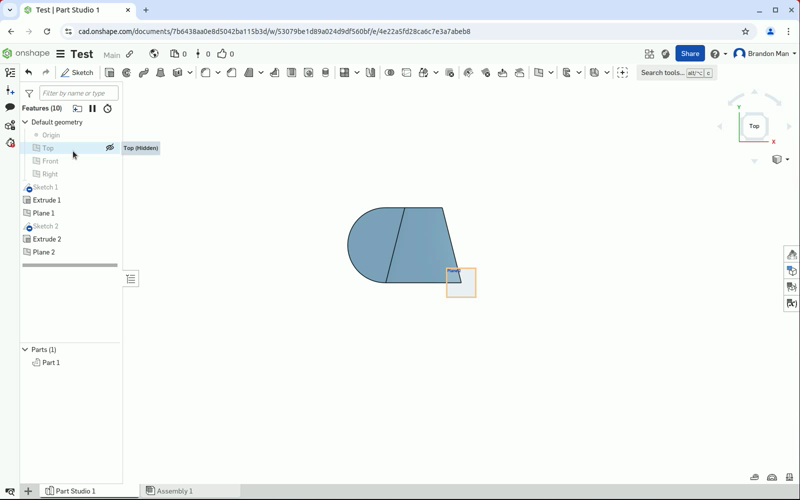
key(shift+s)
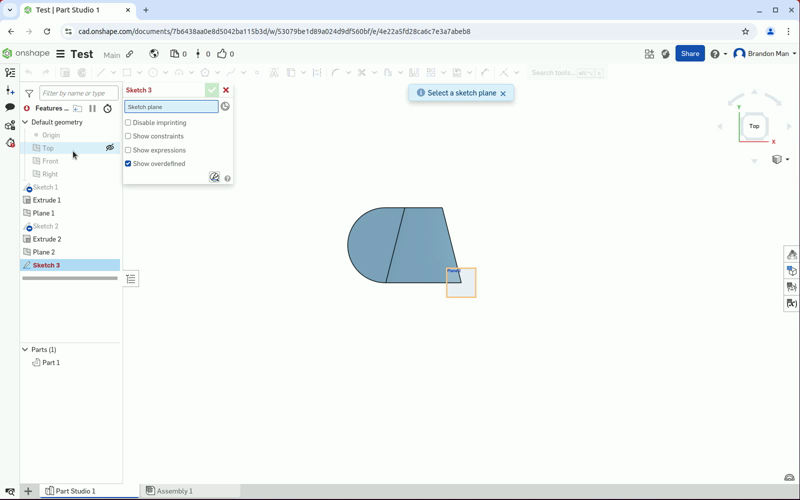
mouse_move(73, 254)
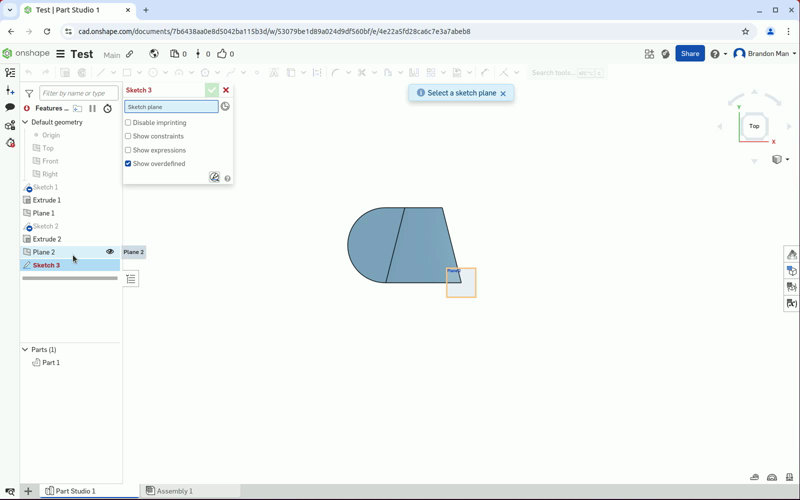
click(73, 254)
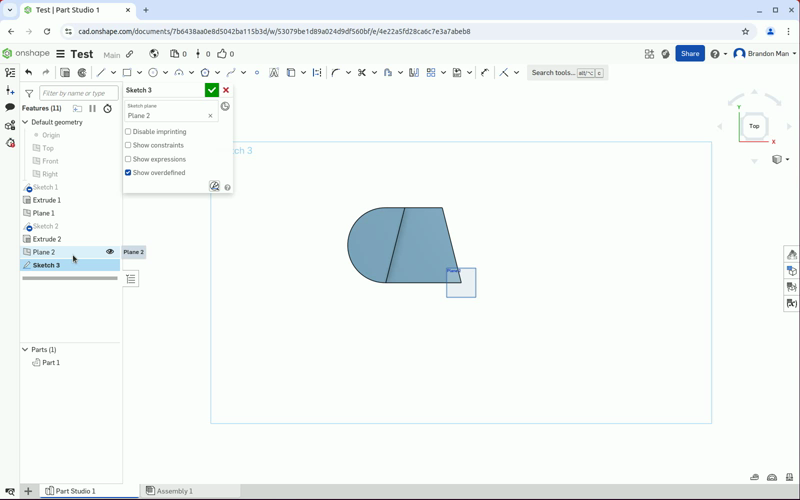
mouse_move(73, 352)
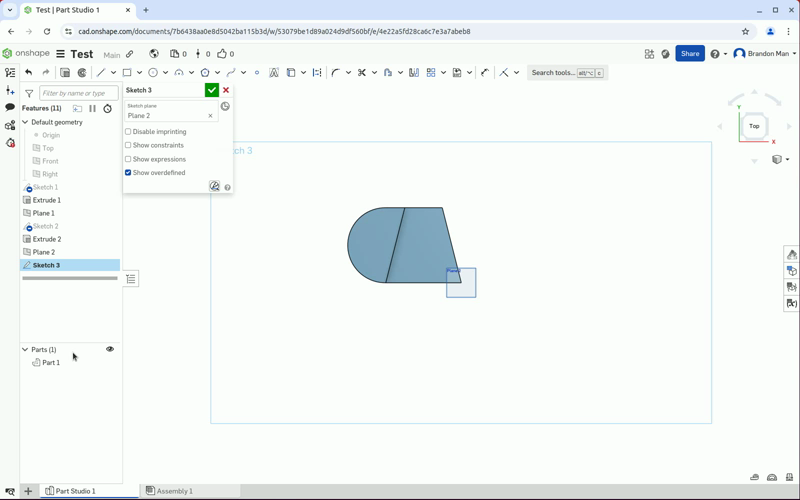
key(y)
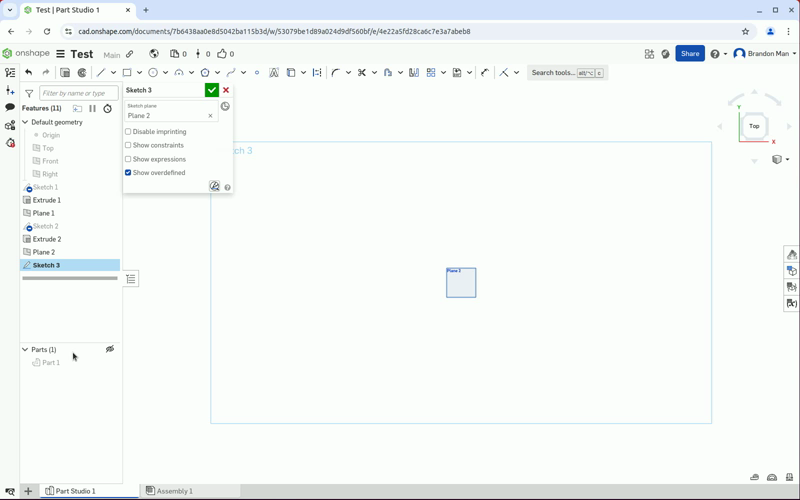
key(l)
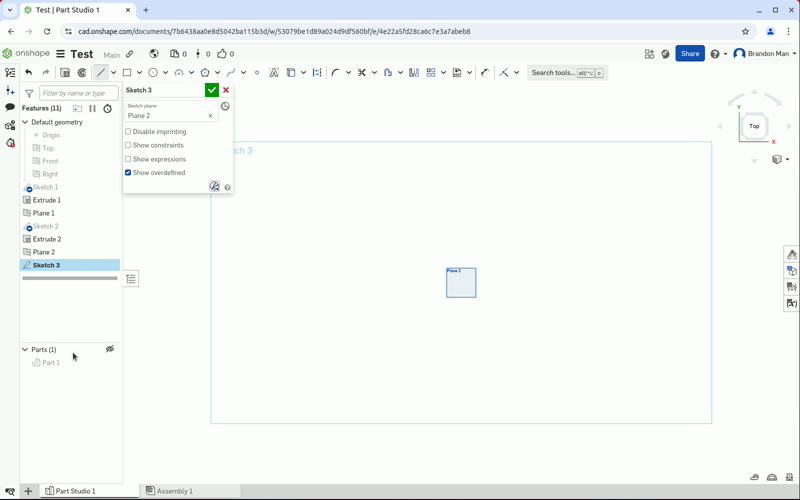
key_down(shift)
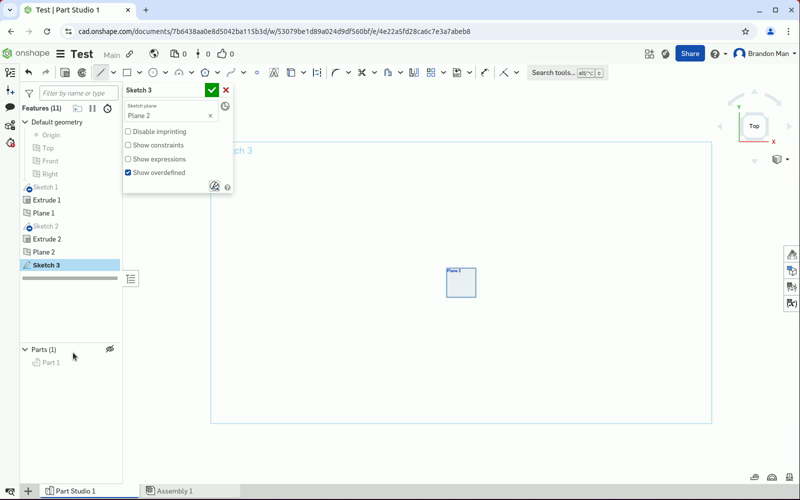
mouse_move(404, 282)
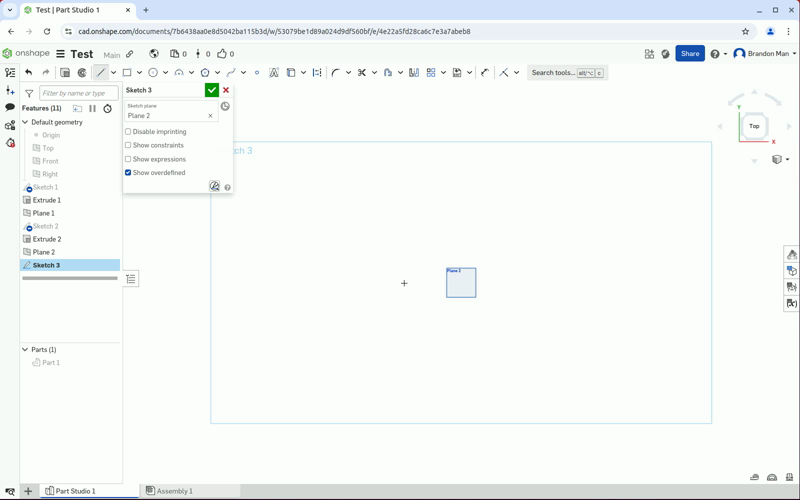
click(404, 282)
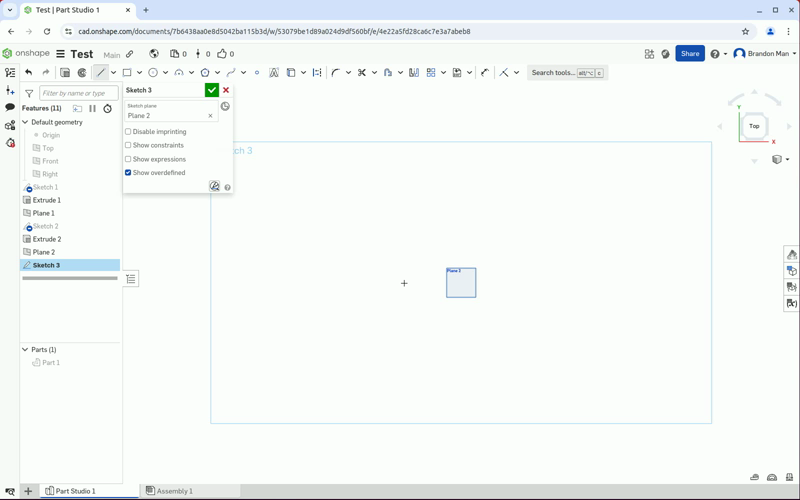
key_up(shift)
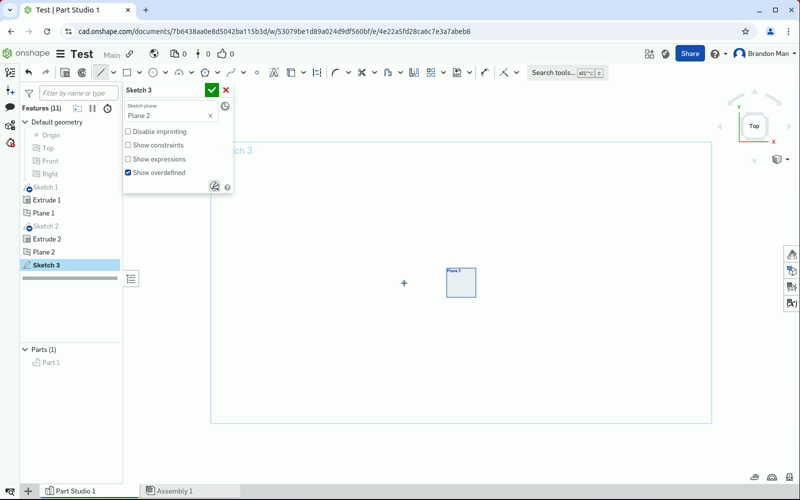
key_down(shift)
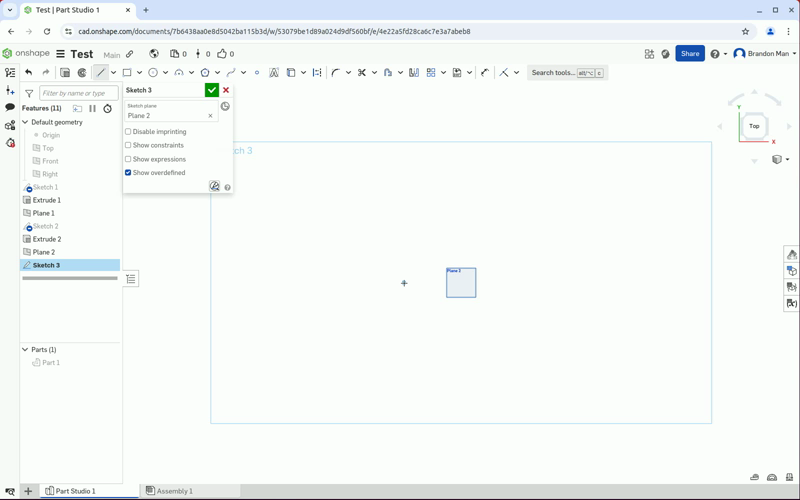
mouse_move(434, 282)
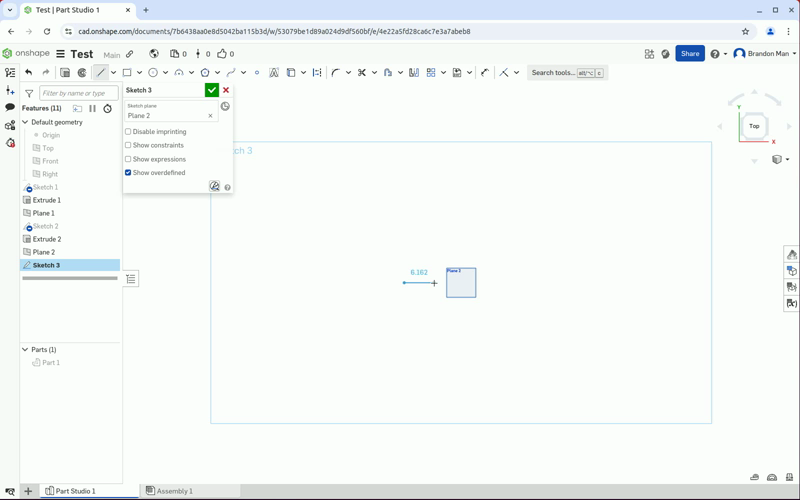
mouse_move(460, 282)
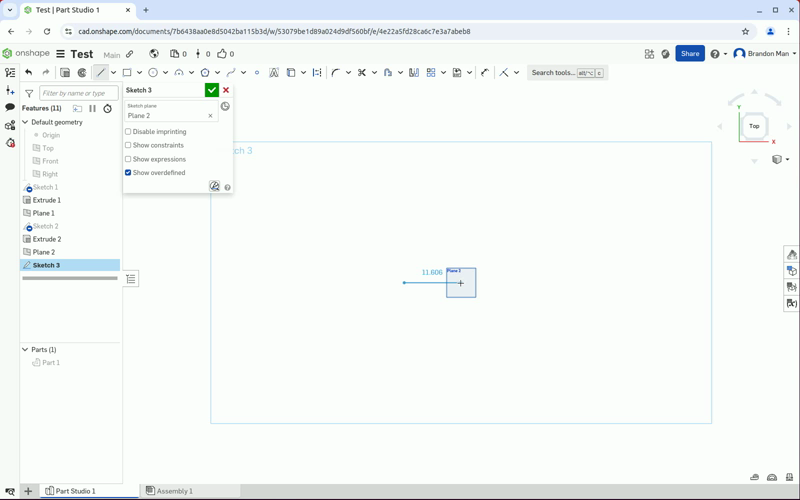
click(460, 282)
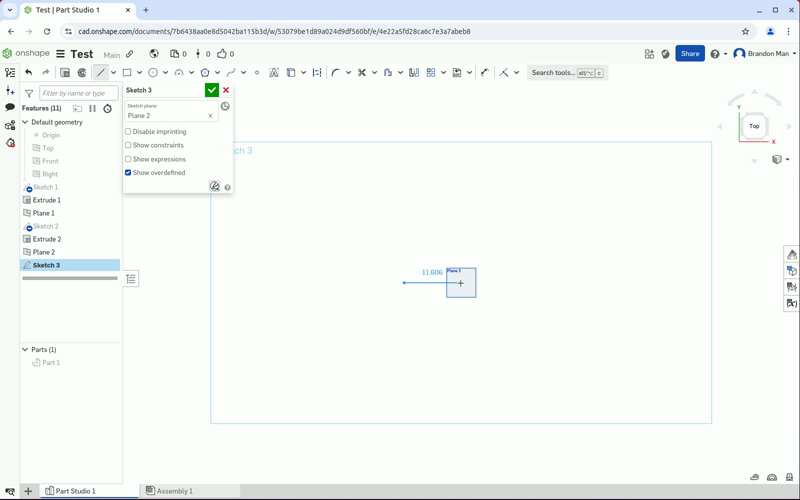
key_up(shift)
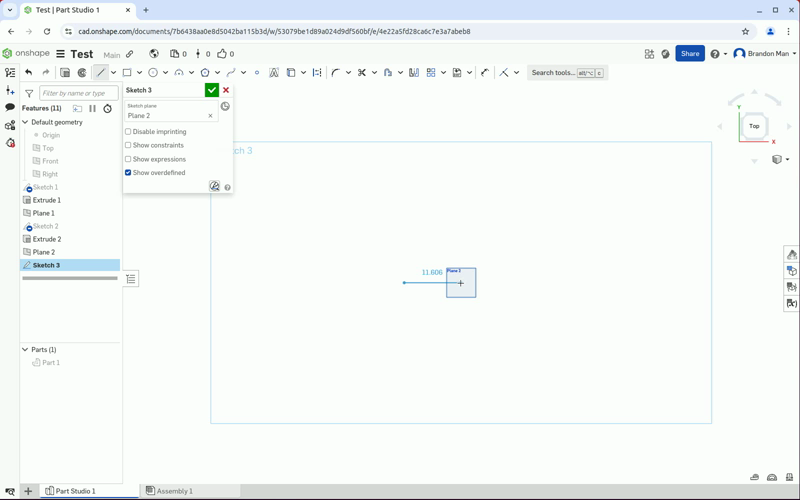
key_down(shift)
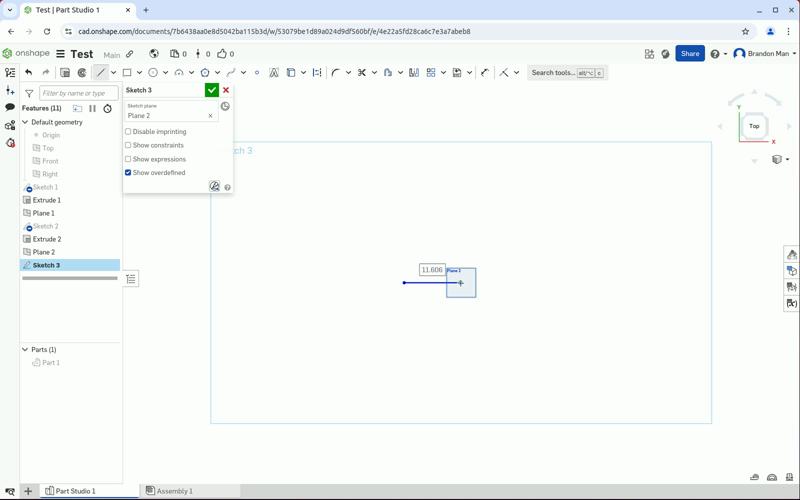
mouse_move(442, 207)
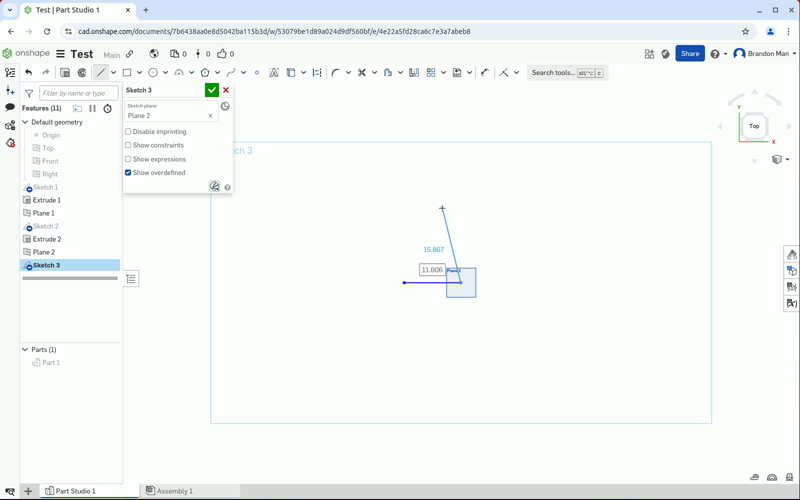
click(442, 207)
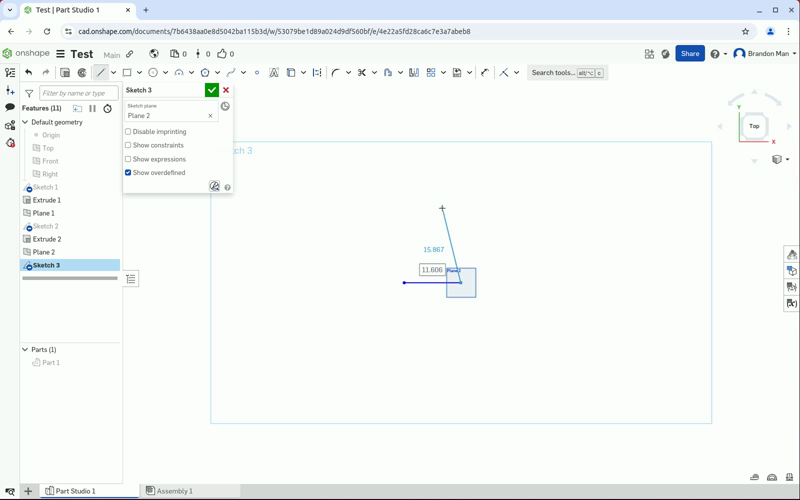
key_up(shift)
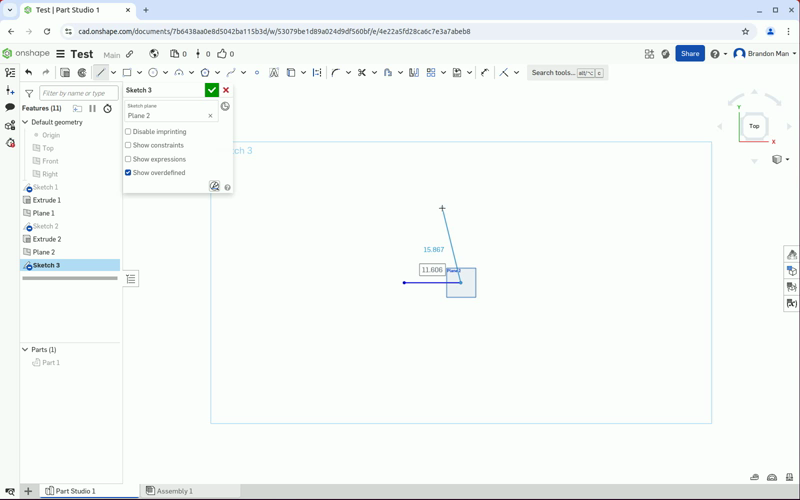
key_down(shift)
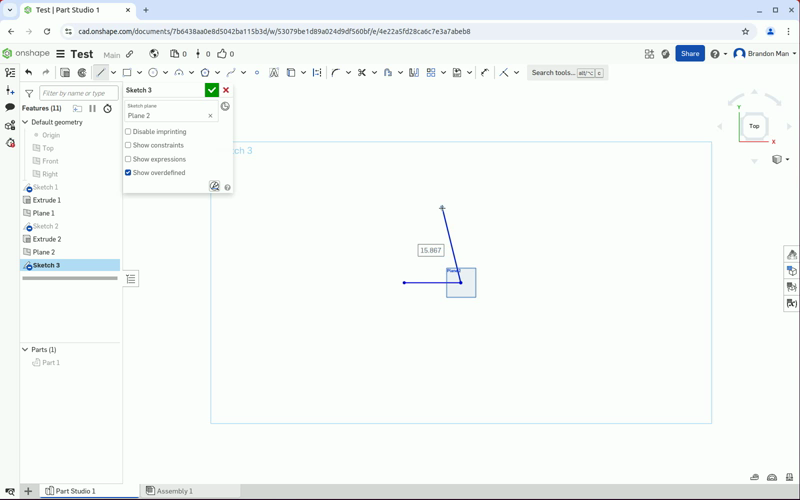
mouse_move(472, 207)
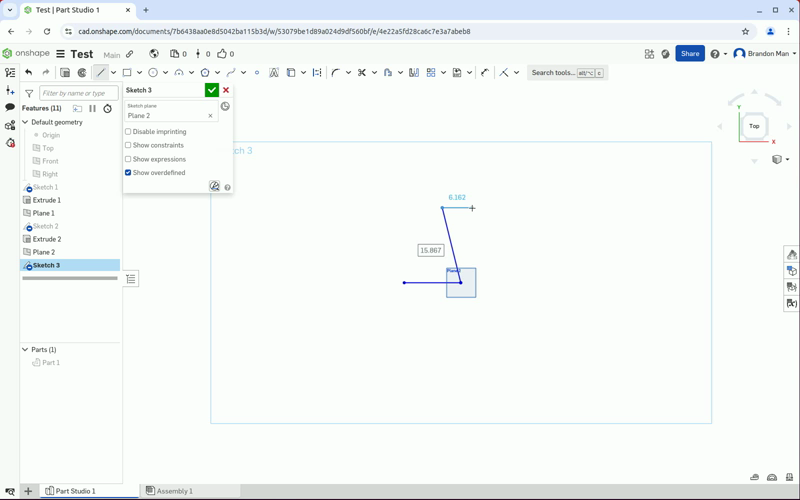
mouse_move(423, 207)
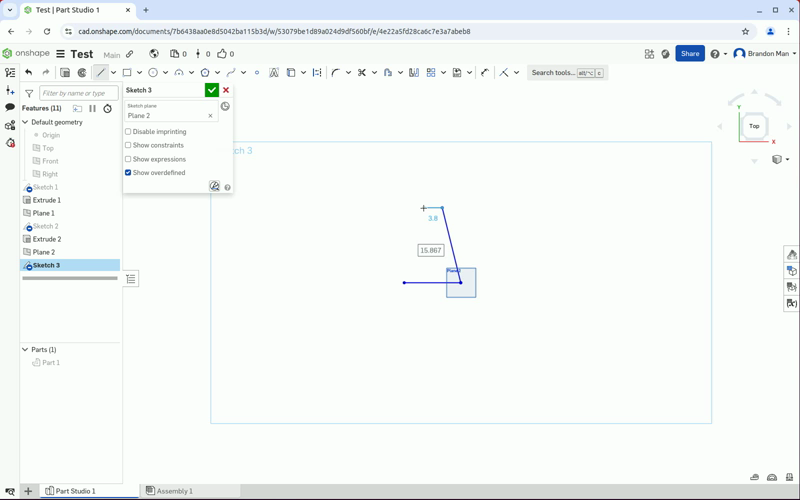
click(423, 207)
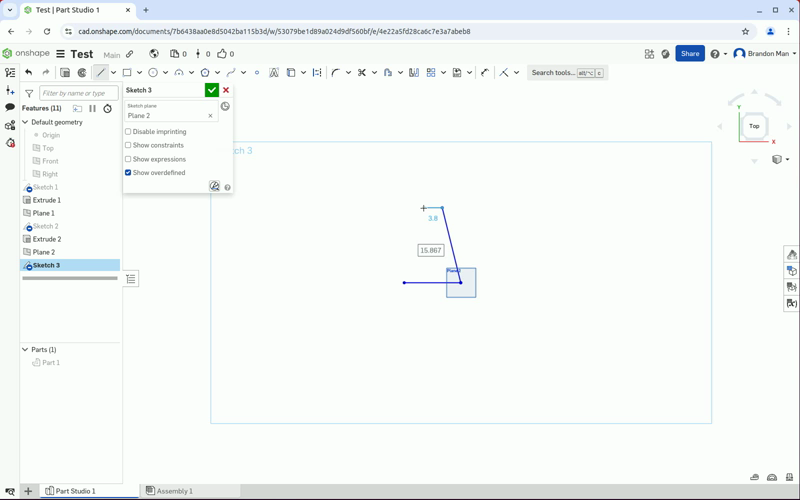
key_up(shift)
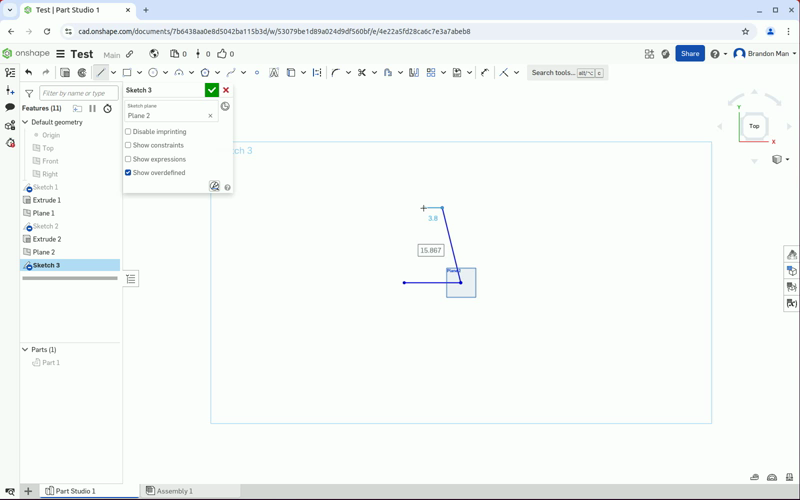
key_down(shift)
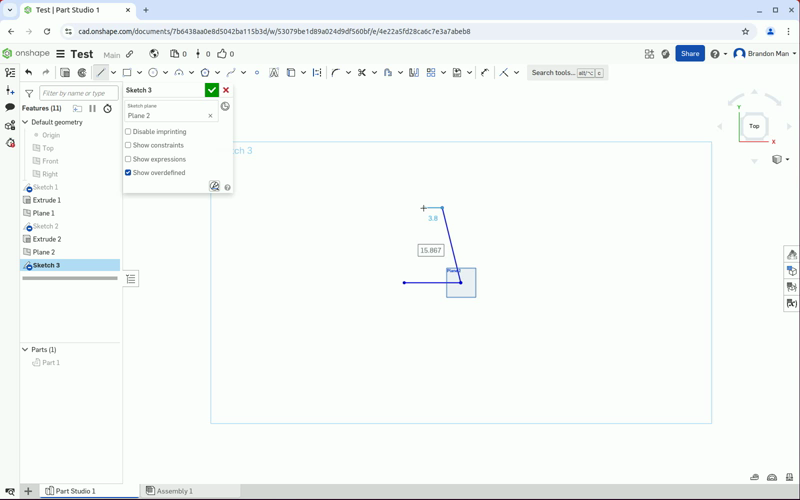
mouse_move(404, 282)
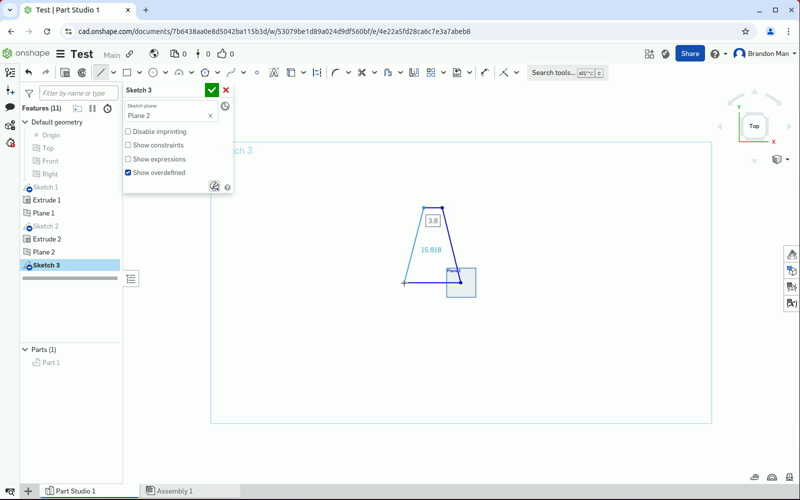
key_up(shift)
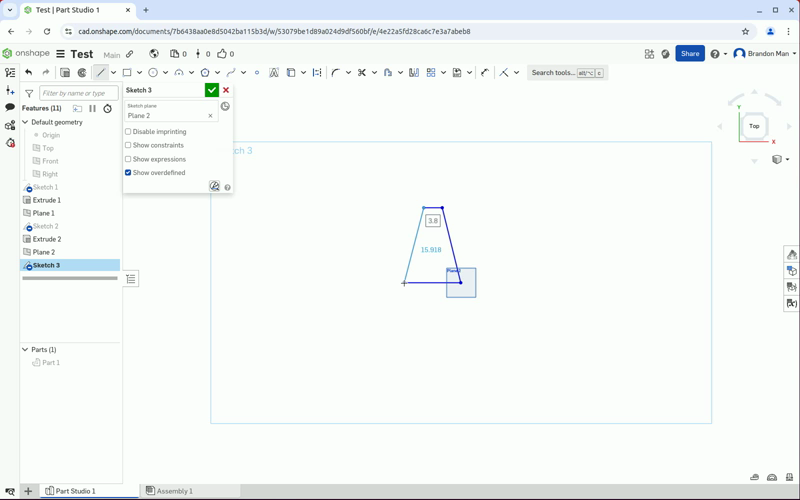
click(404, 282)
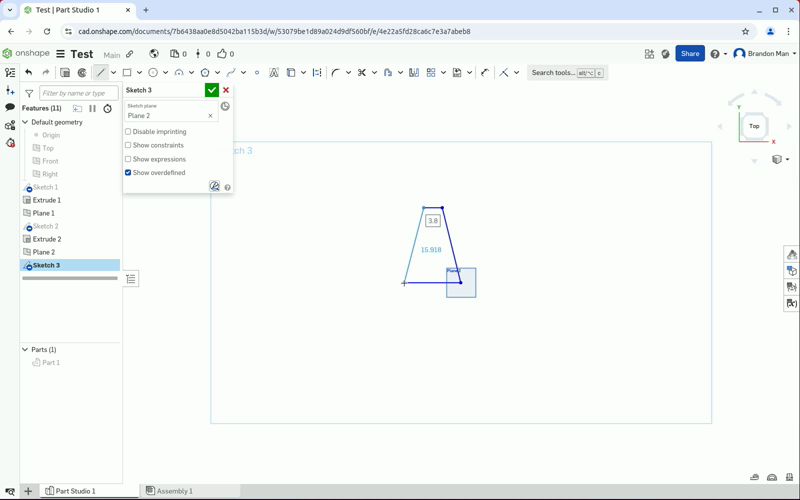
key(esc)
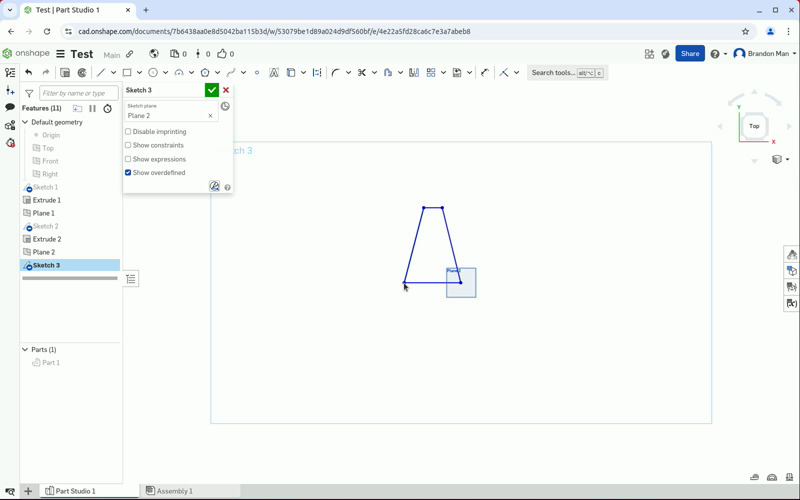
mouse_move(428, 256)
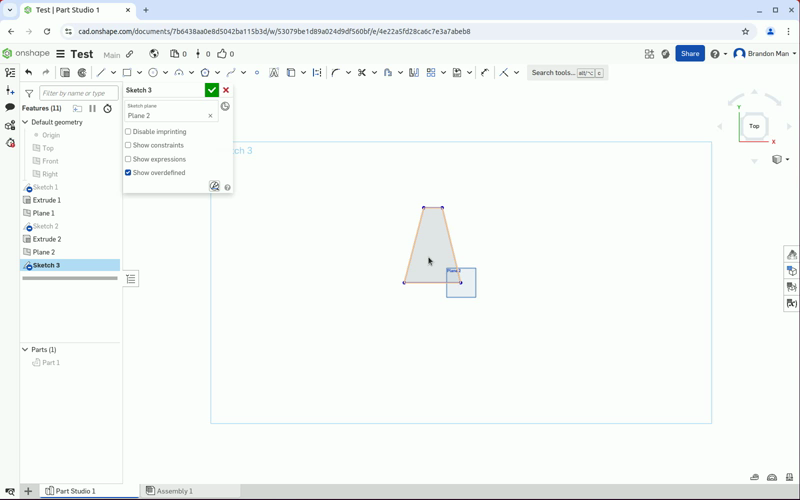
click(428, 256)
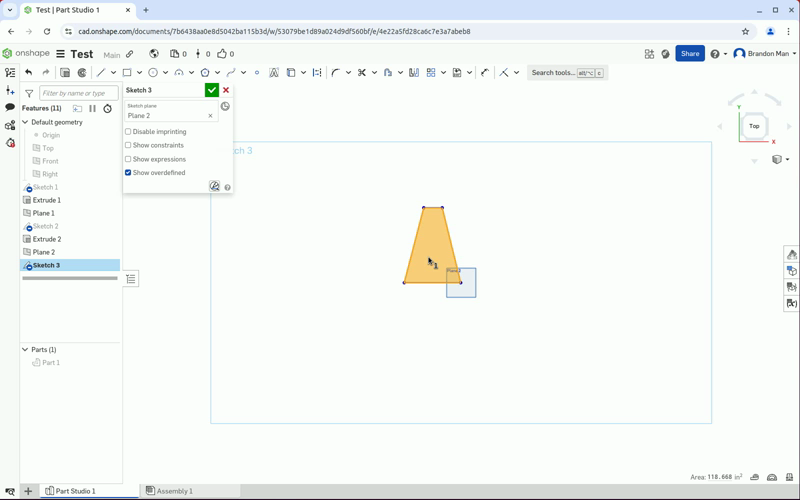
mouse_move(73, 352)
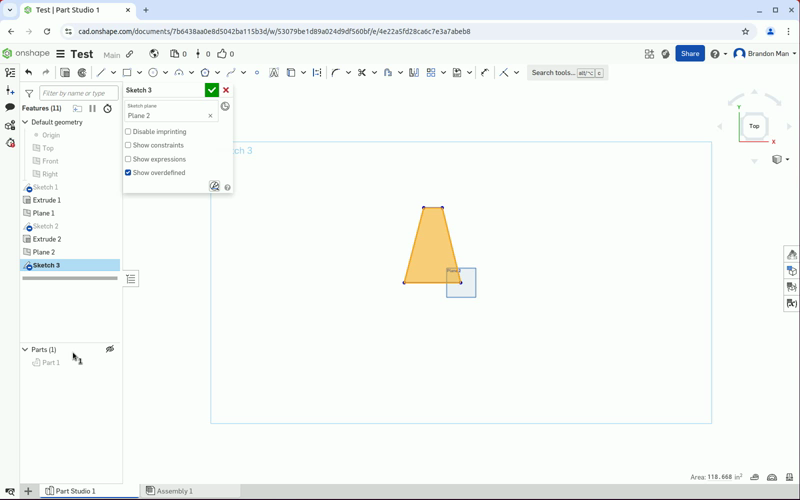
key(shift+y)
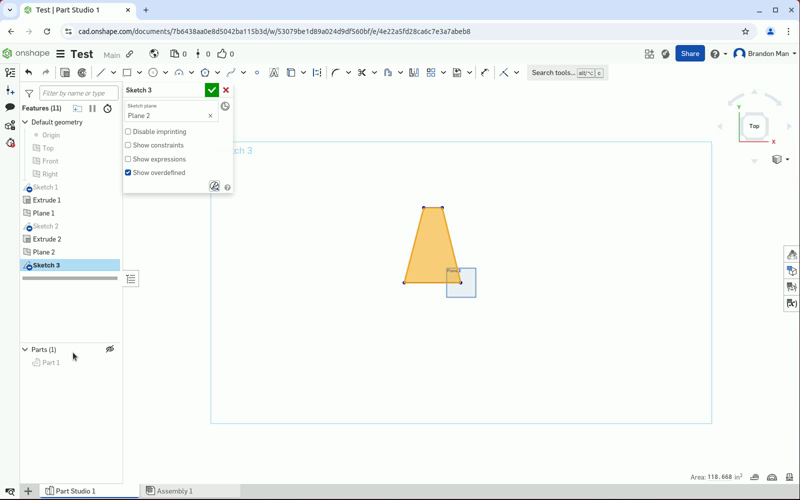
key(shift+e)
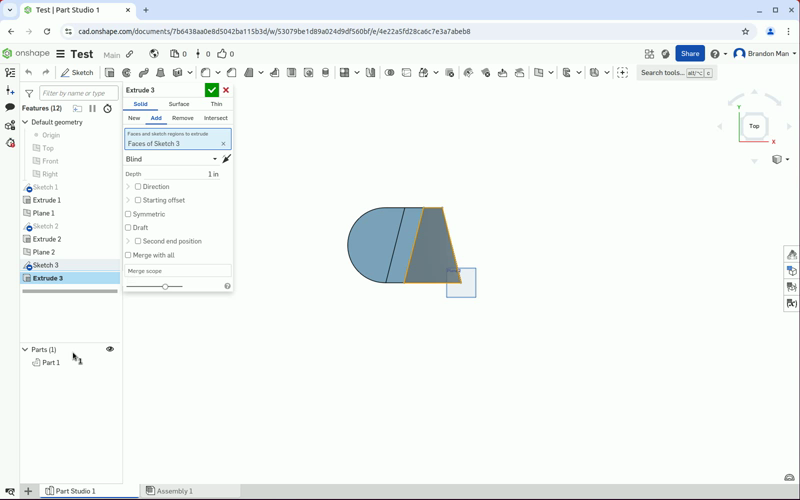
mouse_move(143, 106)
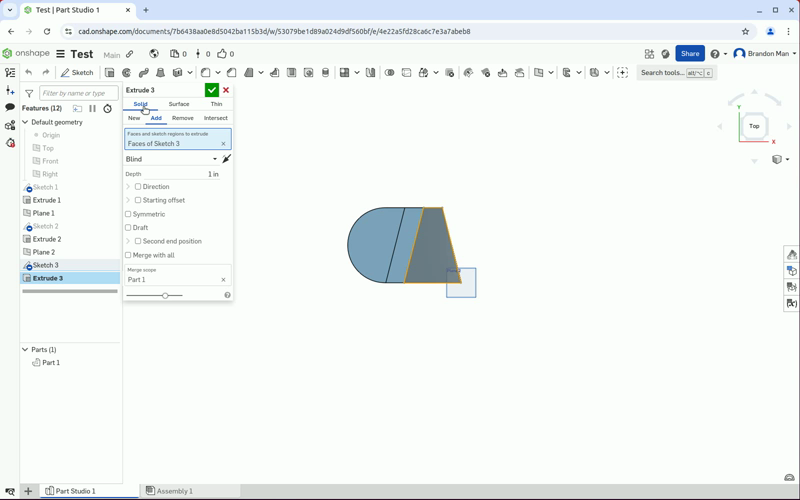
click(143, 106)
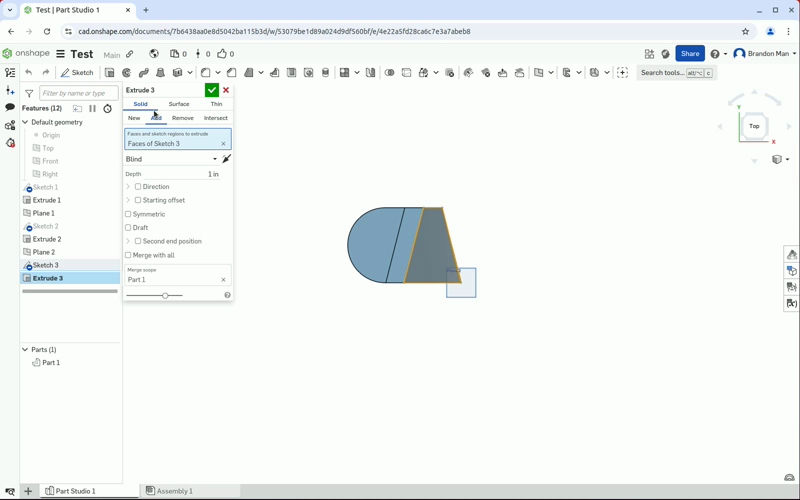
mouse_move(186, 120)
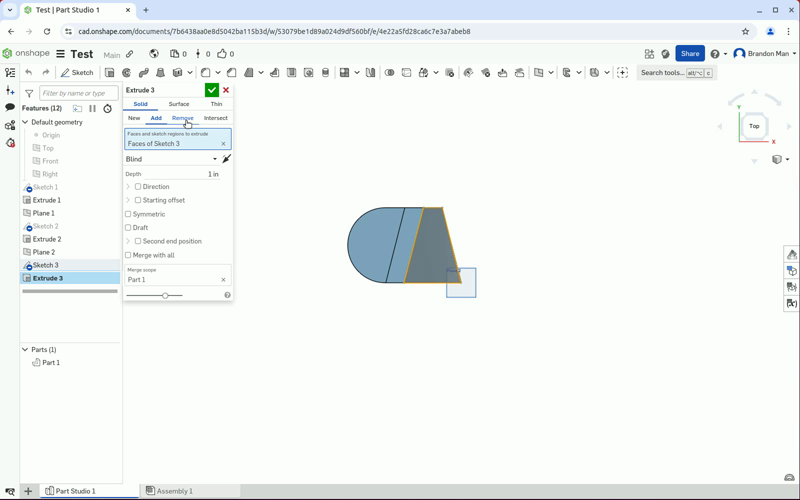
click(186, 120)
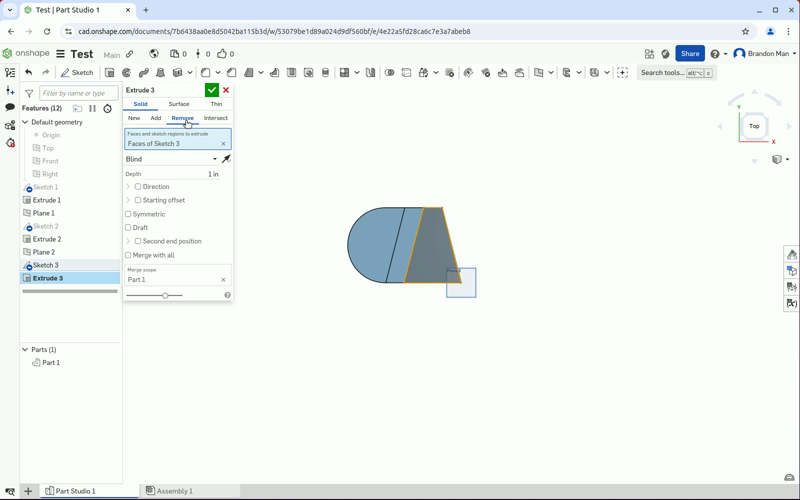
key(tab, 4)
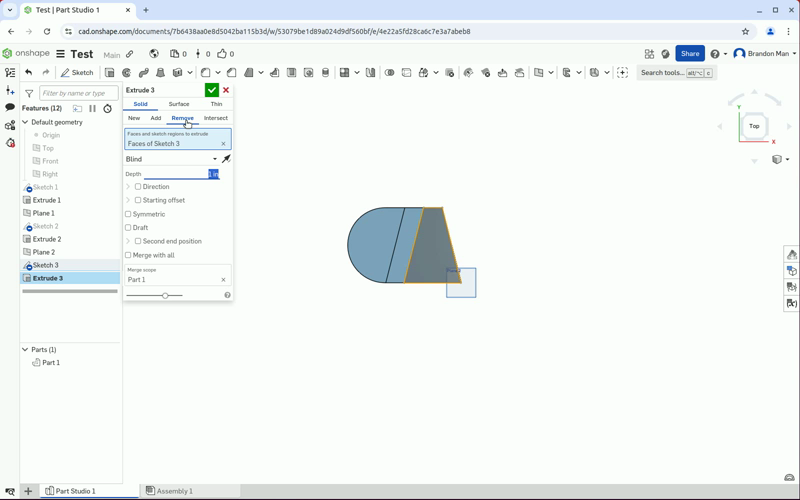
text(7.703)
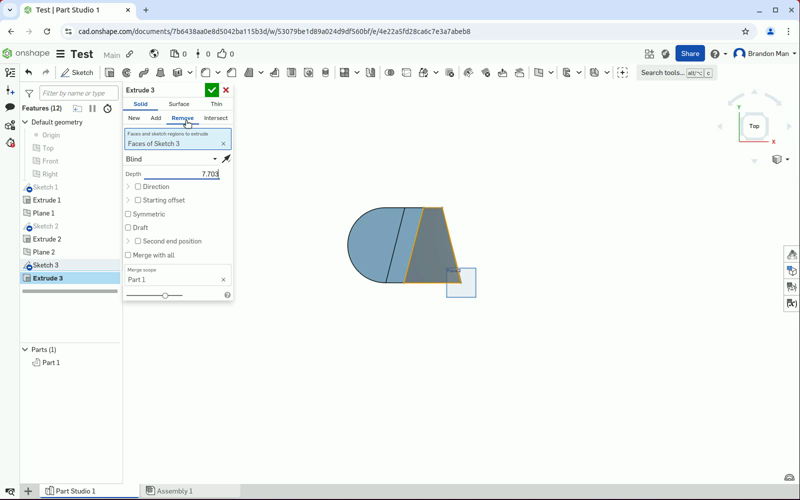
key(tab, 6)
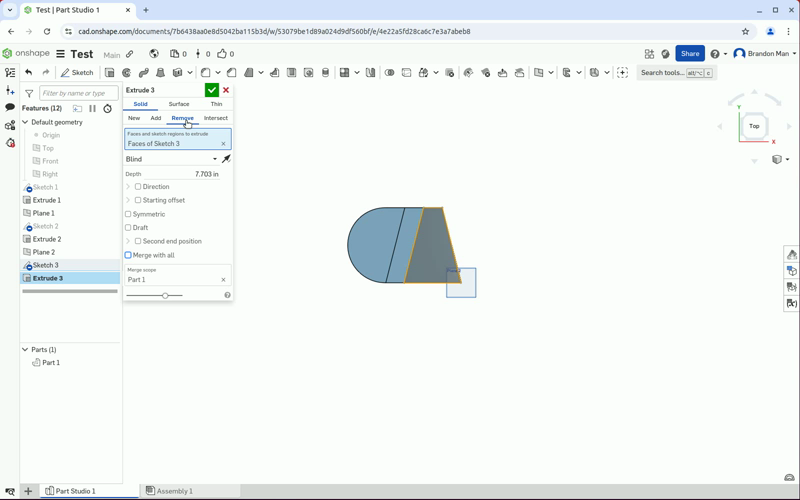
key(space)
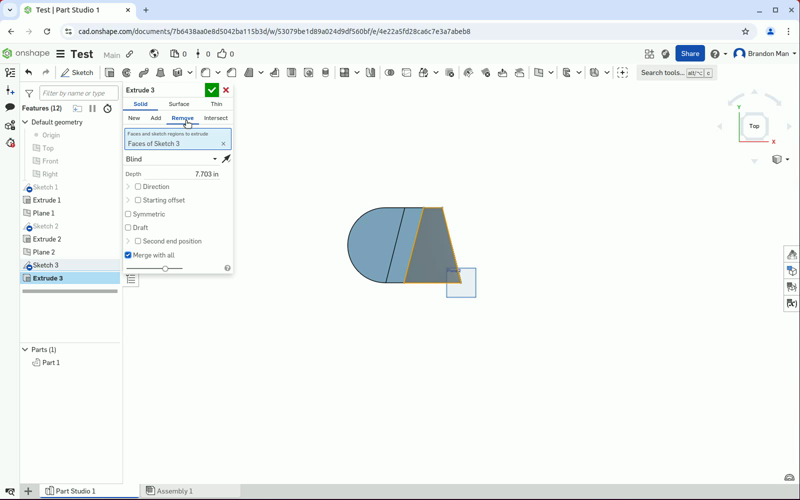
key(enter)
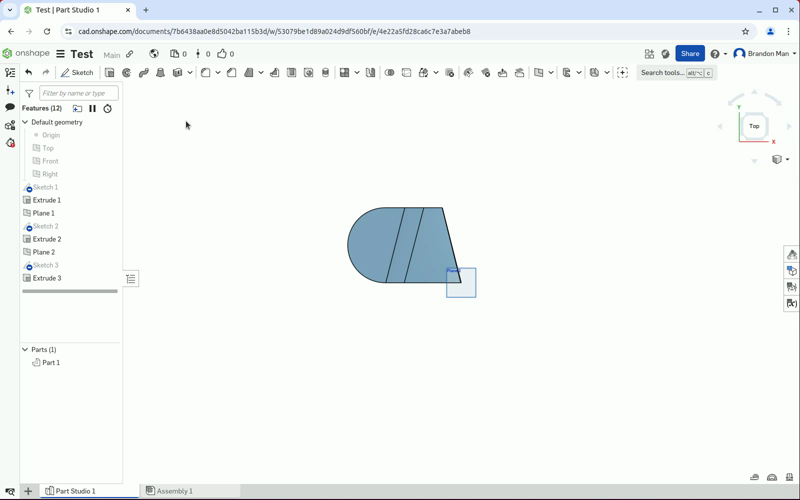
key(shift+h)
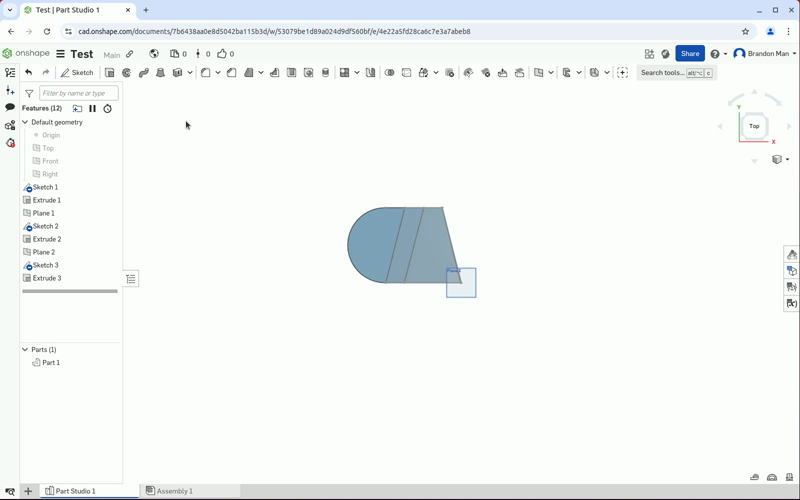
key(shift+h)
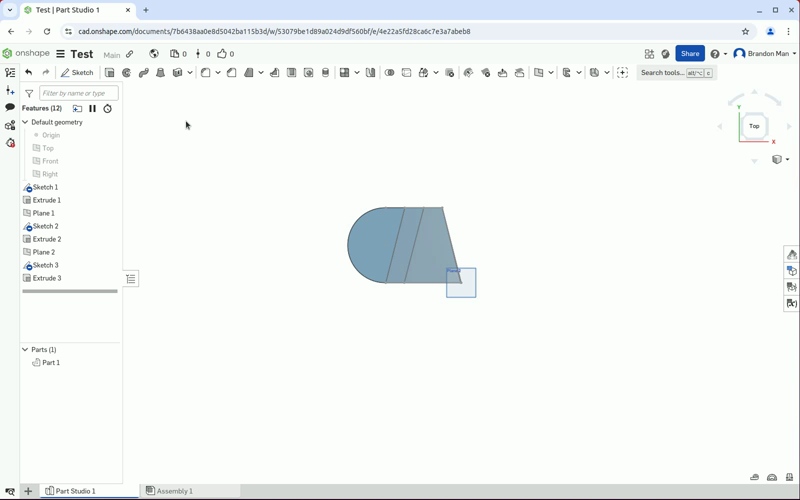
key(shift+7)
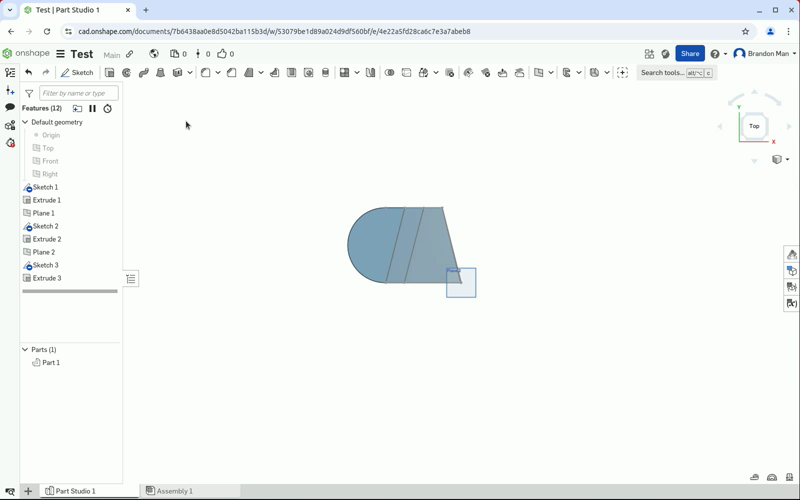
key(up, 3)
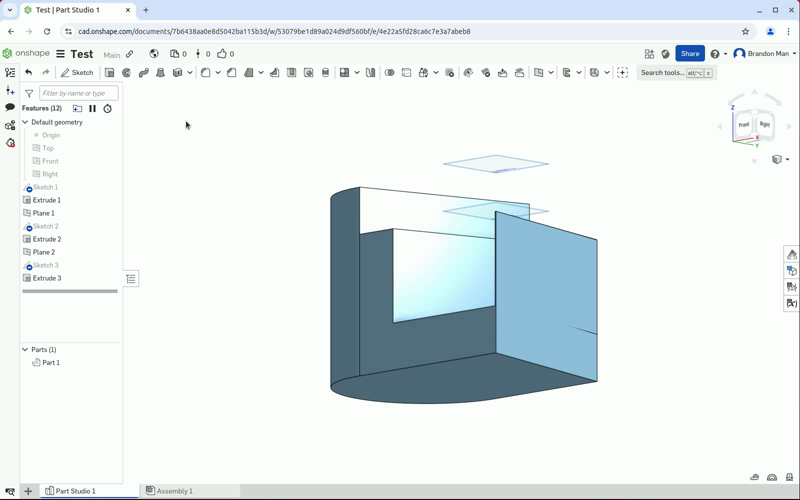
key(left, 3)
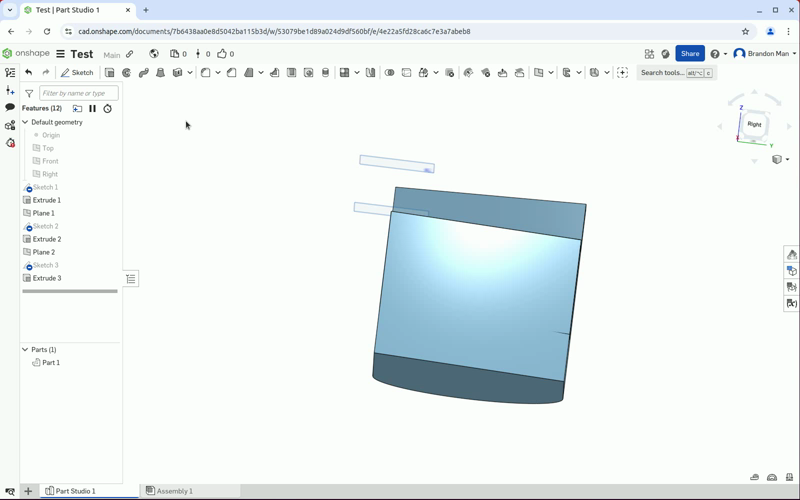
key(right, 3)
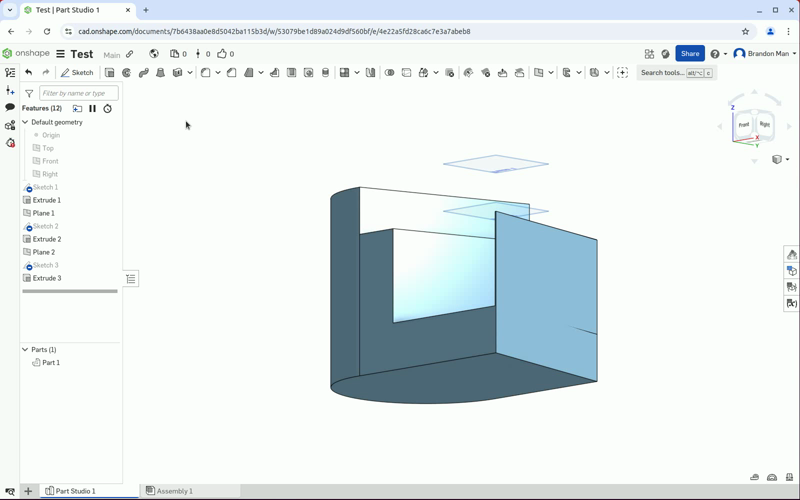
key(down, 3)
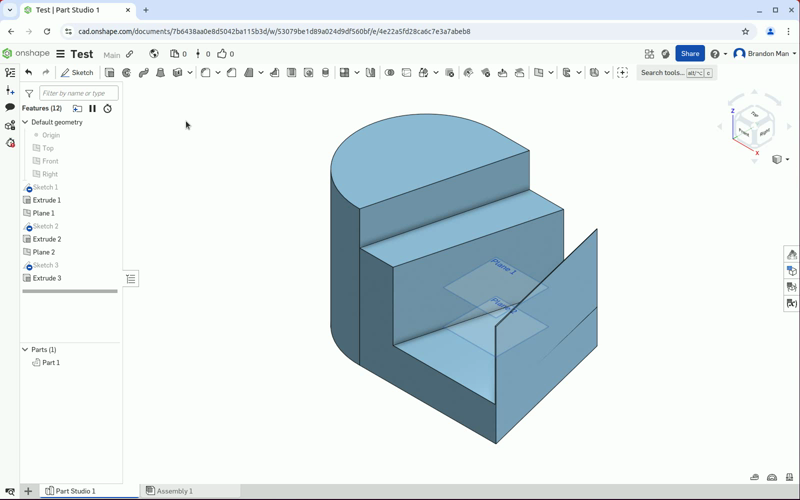
mouse_move(73, 189)
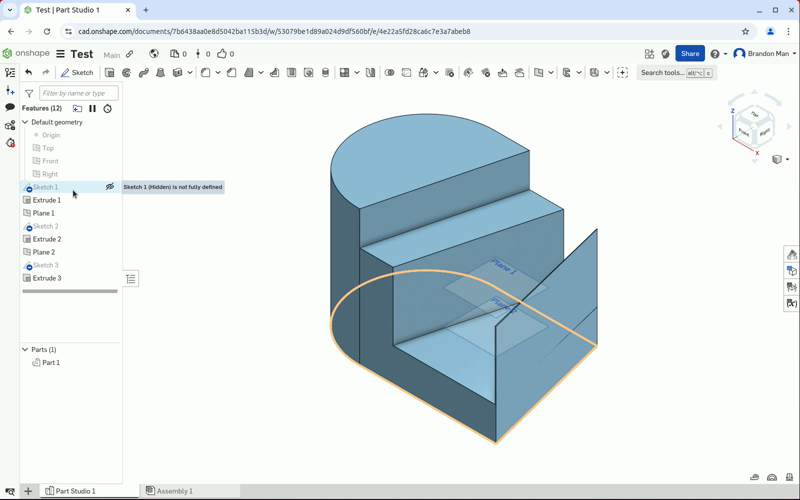
click(73, 189)